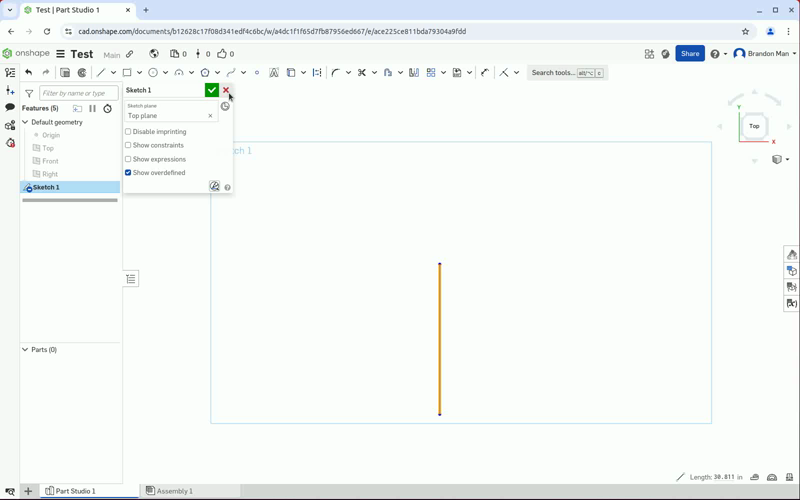
key(shift+h)
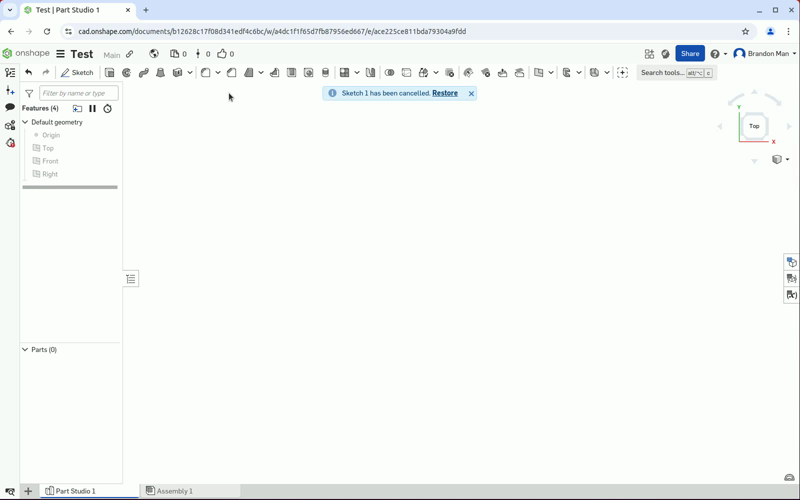
mouse_move(73, 352)
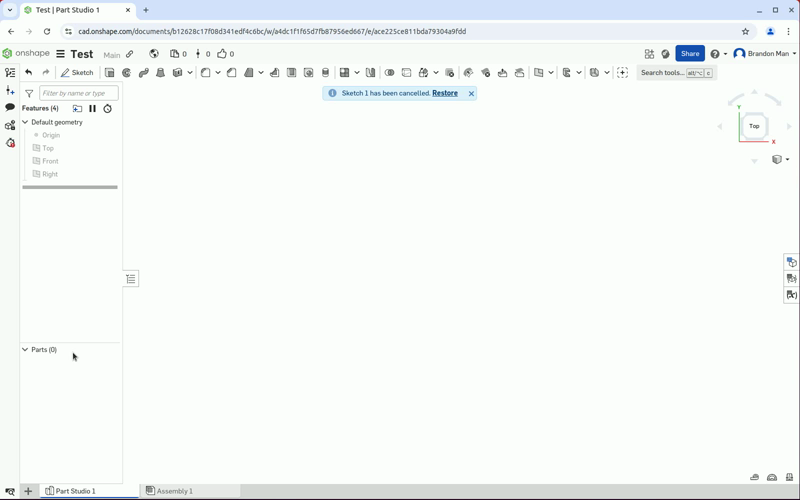
key(y)
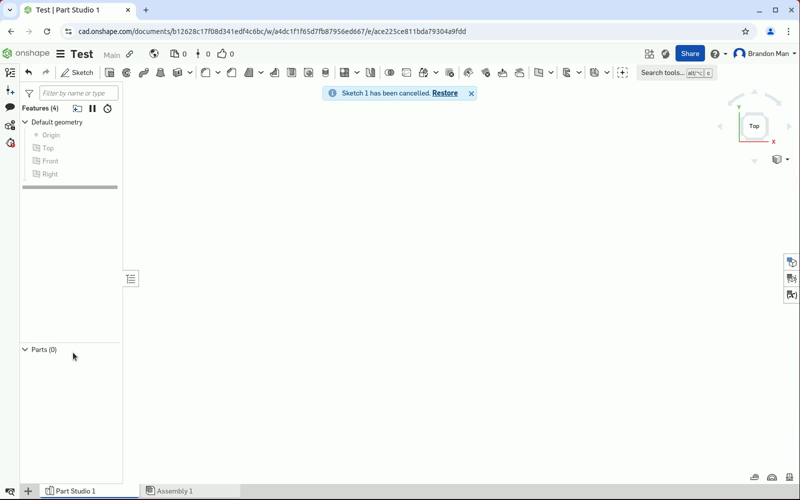
key(shift+p)
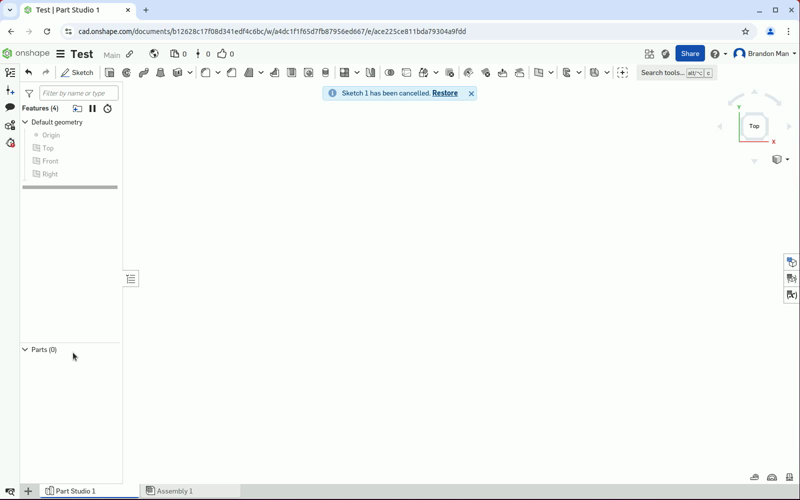
key(space)
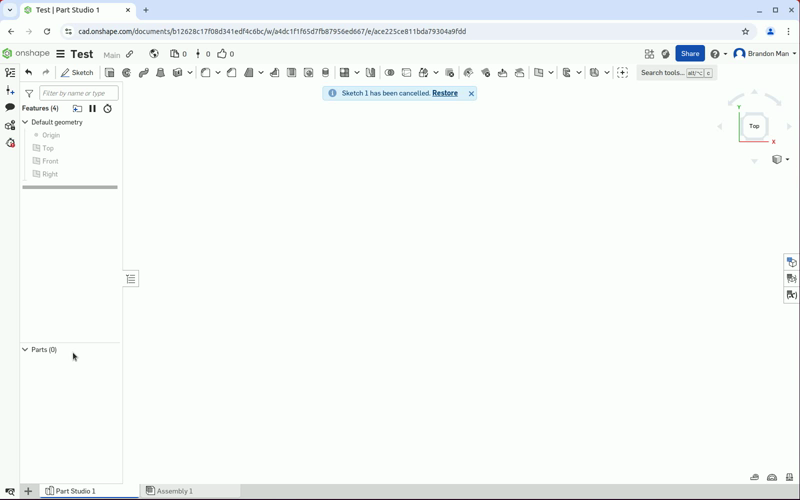
key_down(shift)
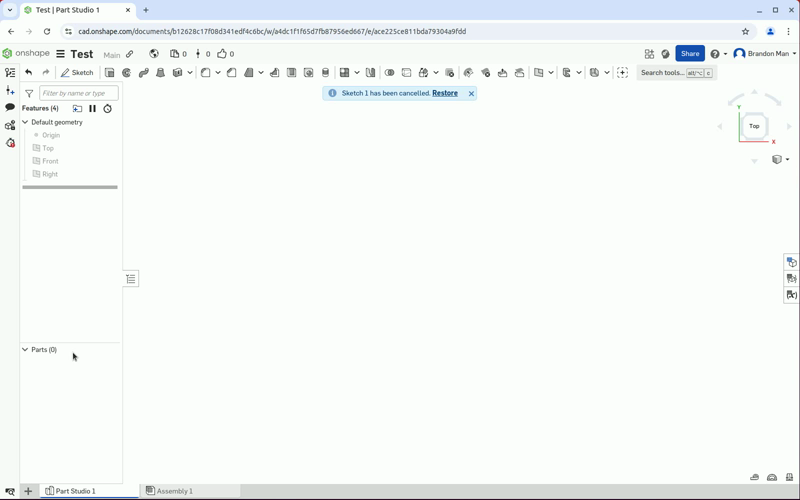
key(up)
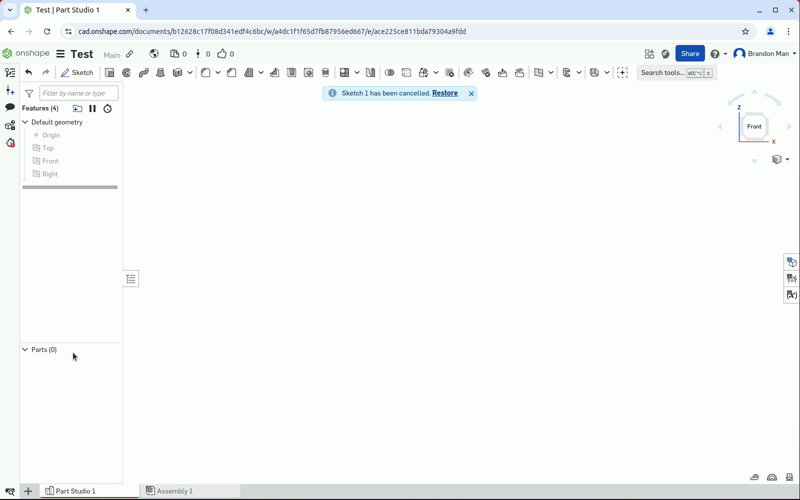
key_up(shift)
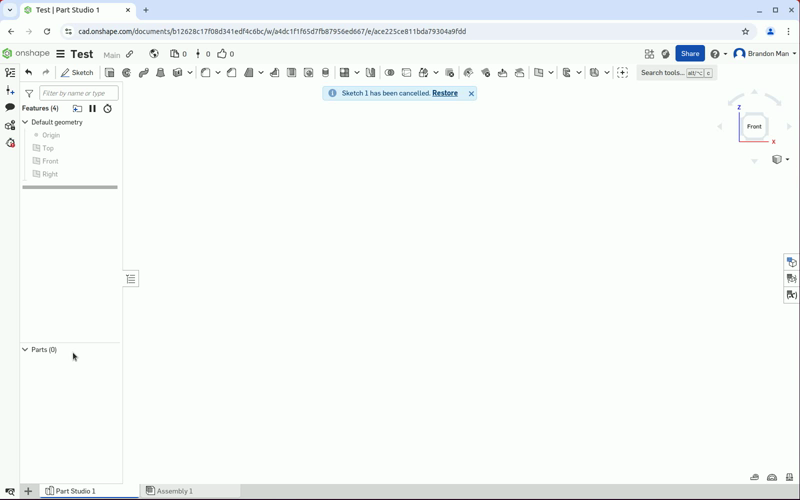
mouse_move(73, 352)
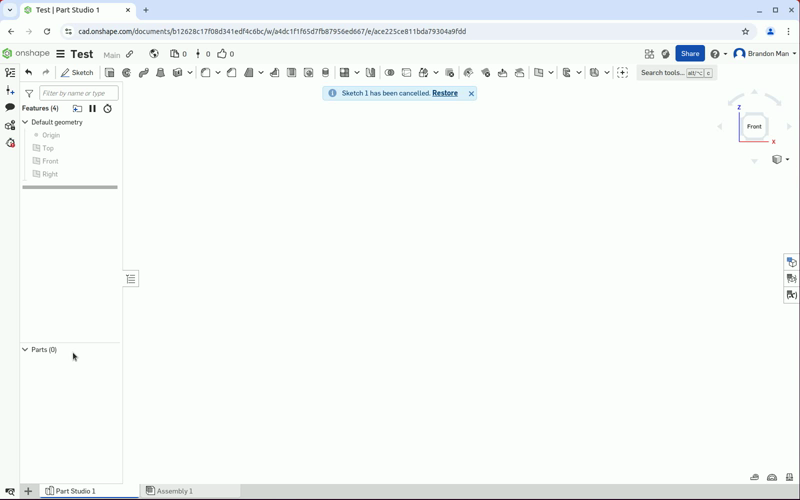
key(shift+y)
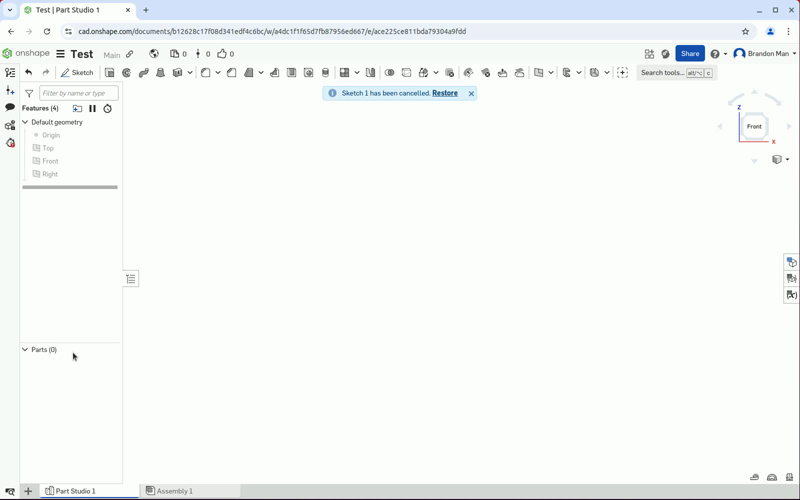
key(shift+s)
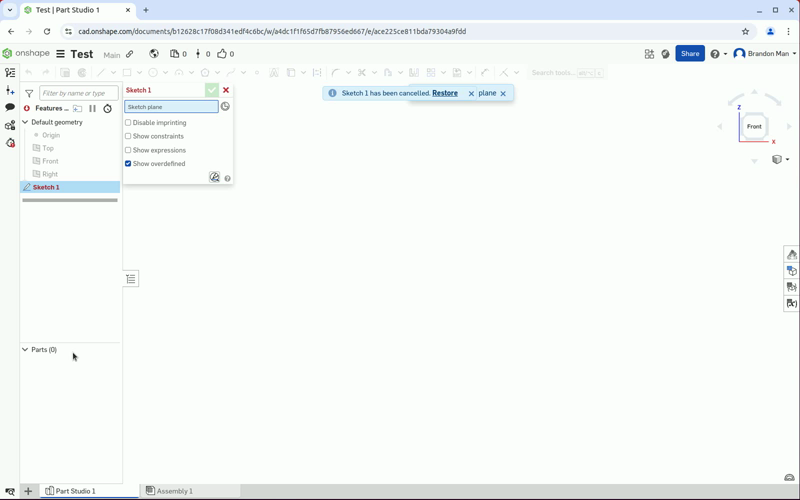
mouse_move(73, 163)
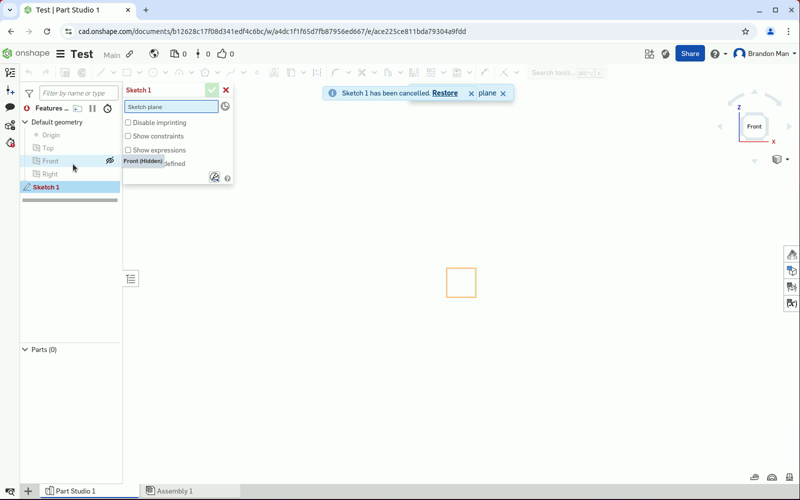
click(73, 163)
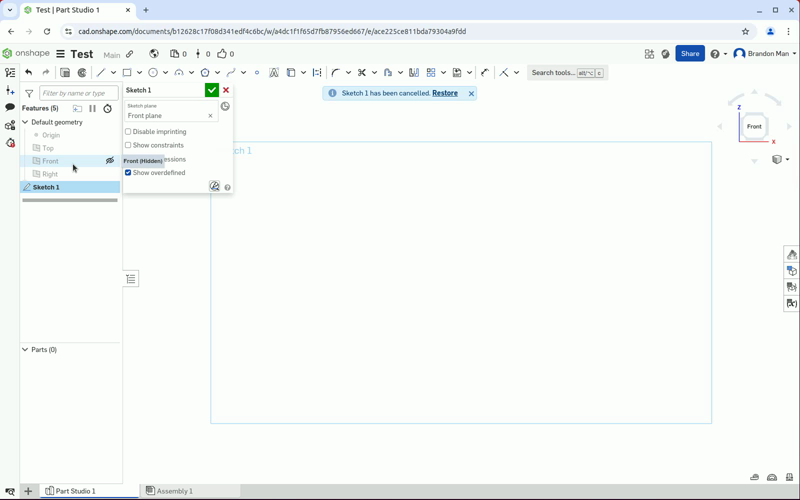
mouse_move(73, 352)
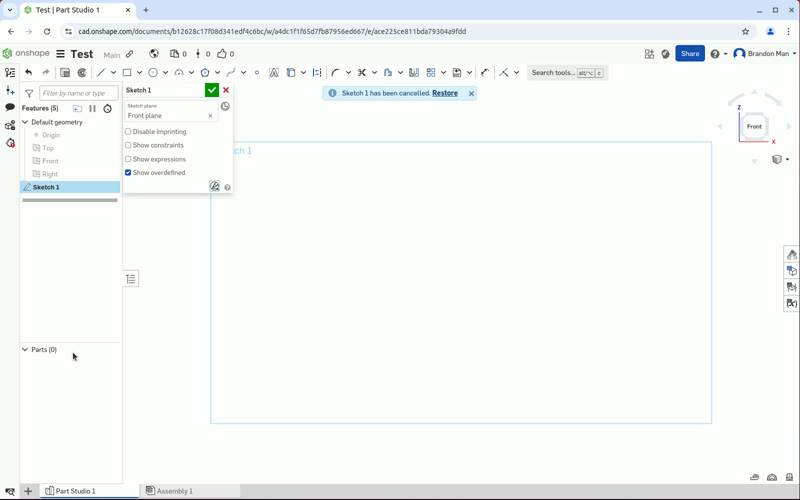
key(y)
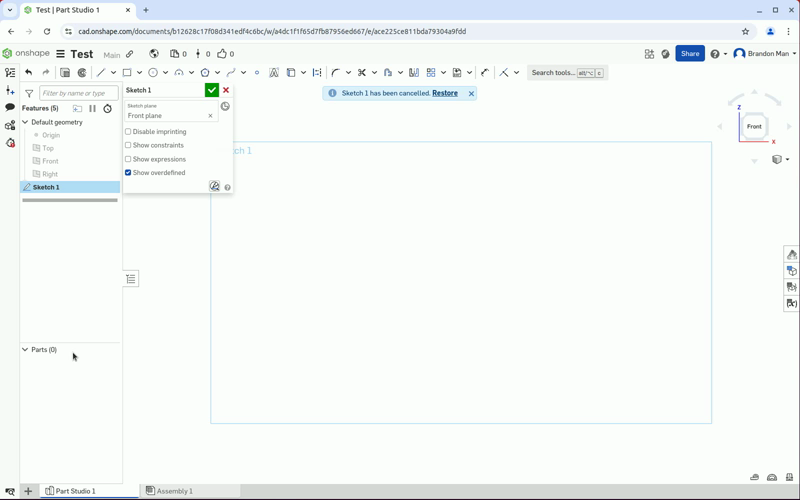
key(l)
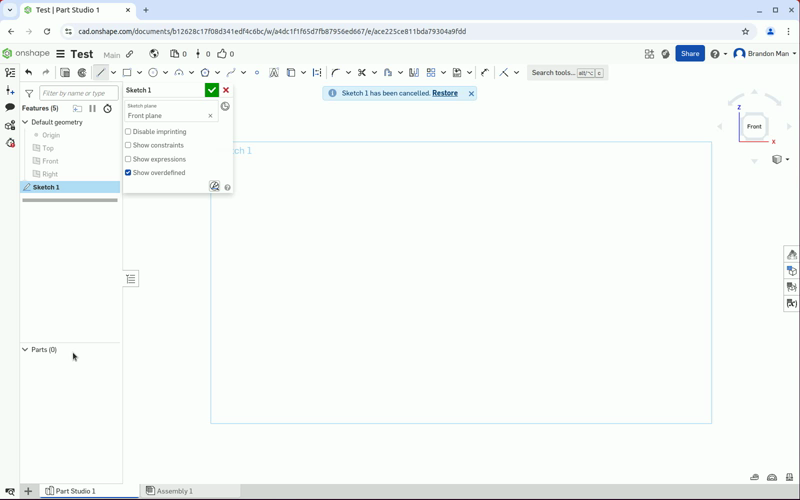
key_down(shift)
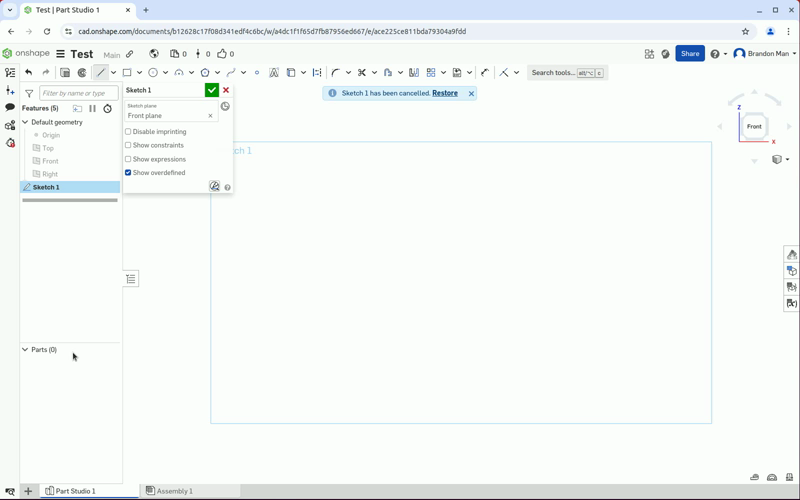
mouse_move(401, 326)
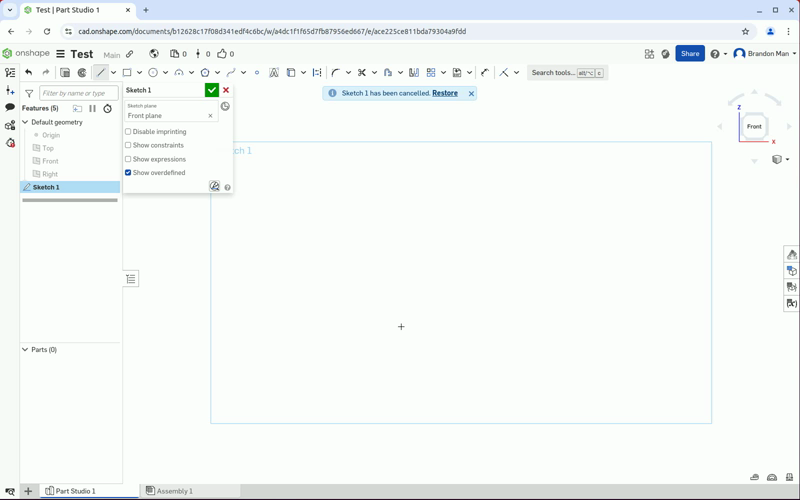
click(401, 326)
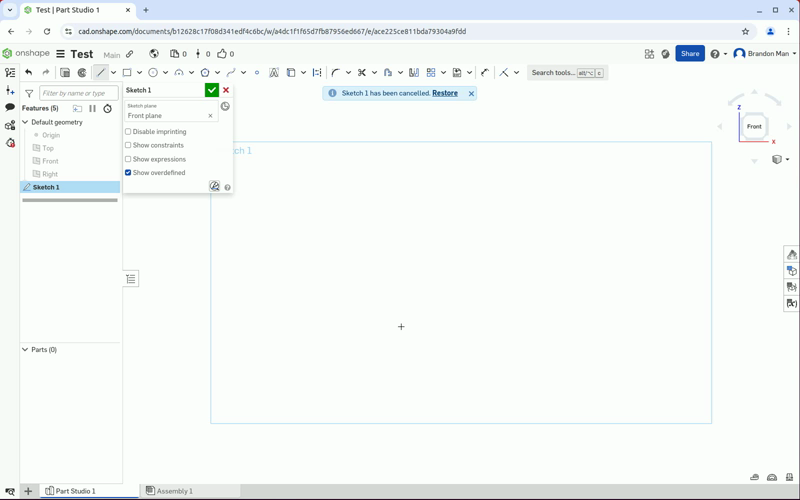
key_up(shift)
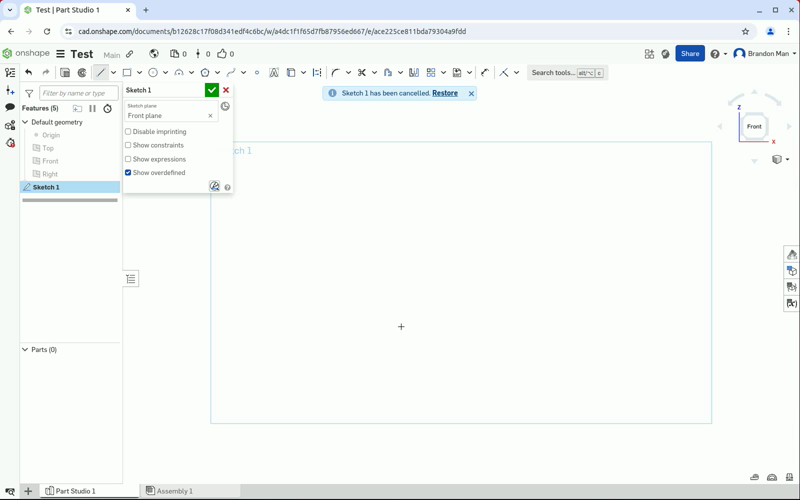
key_down(shift)
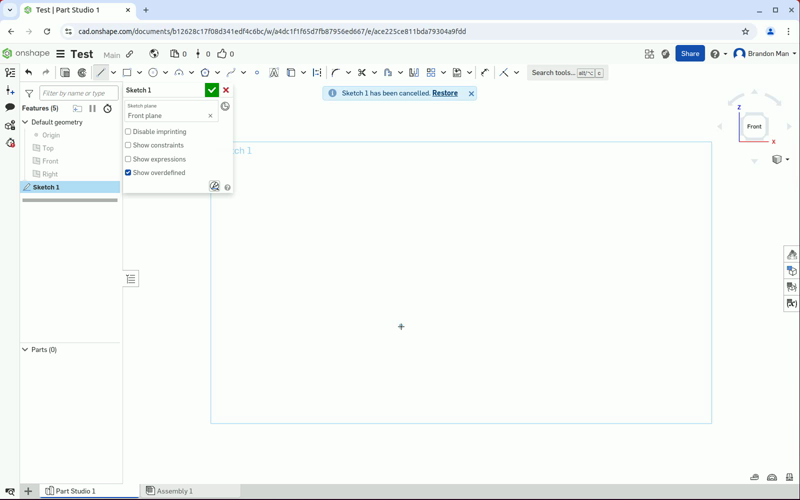
mouse_move(513, 326)
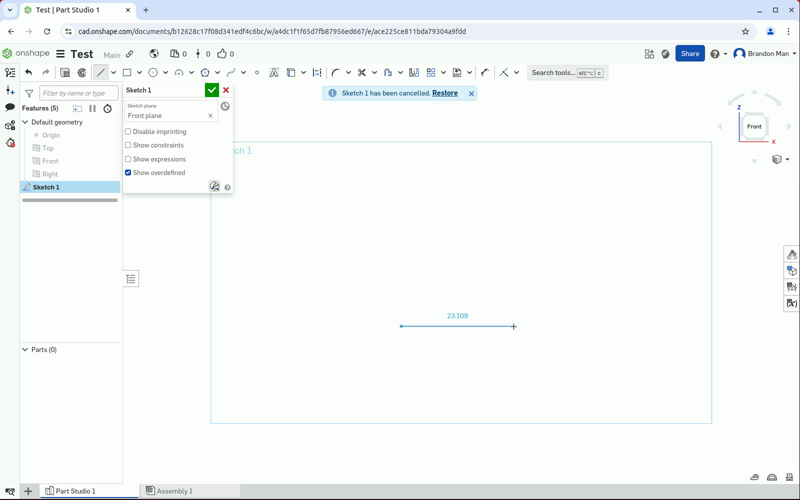
click(513, 326)
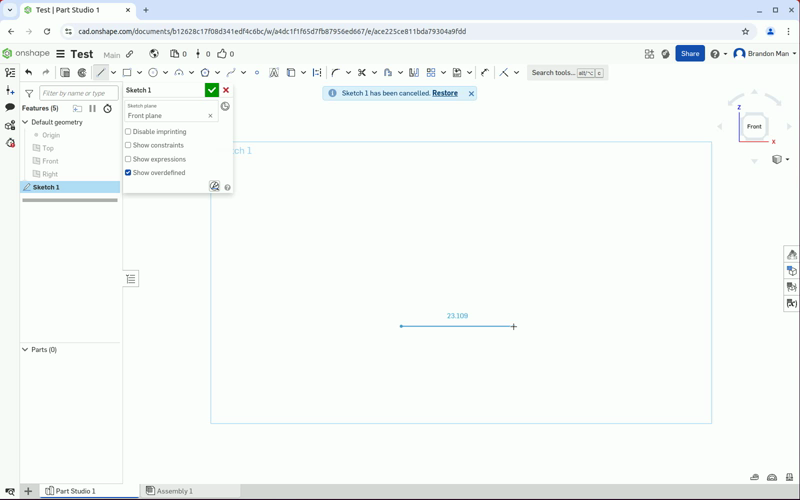
key_up(shift)
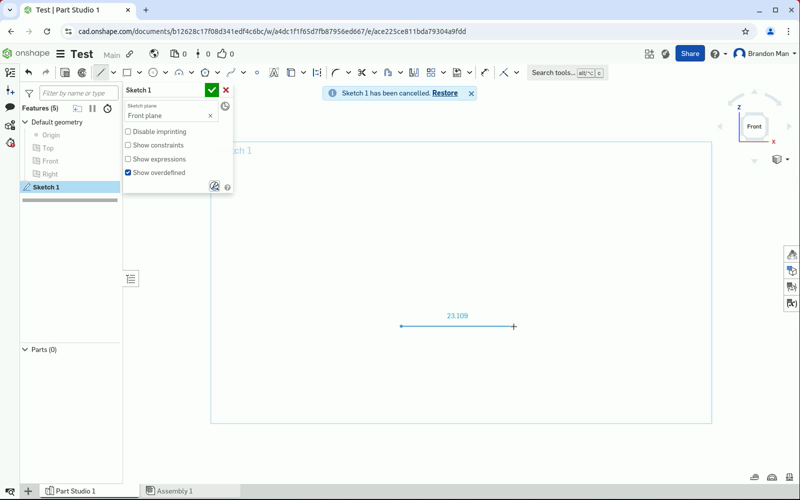
key_down(shift)
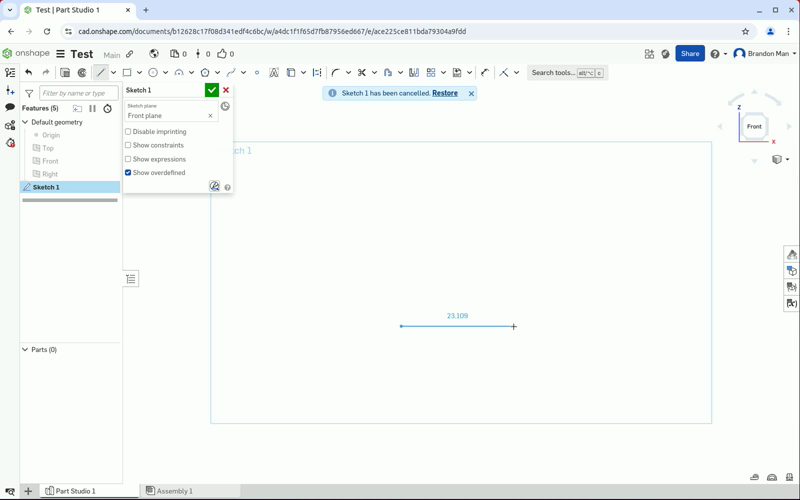
mouse_move(543, 326)
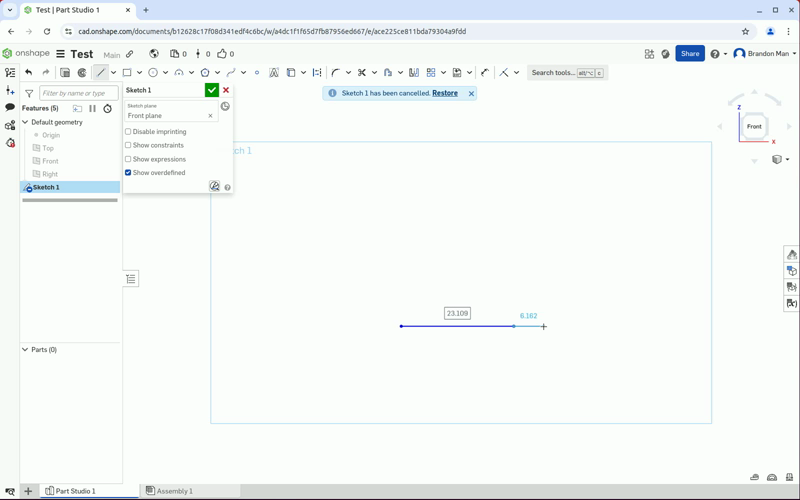
mouse_move(513, 290)
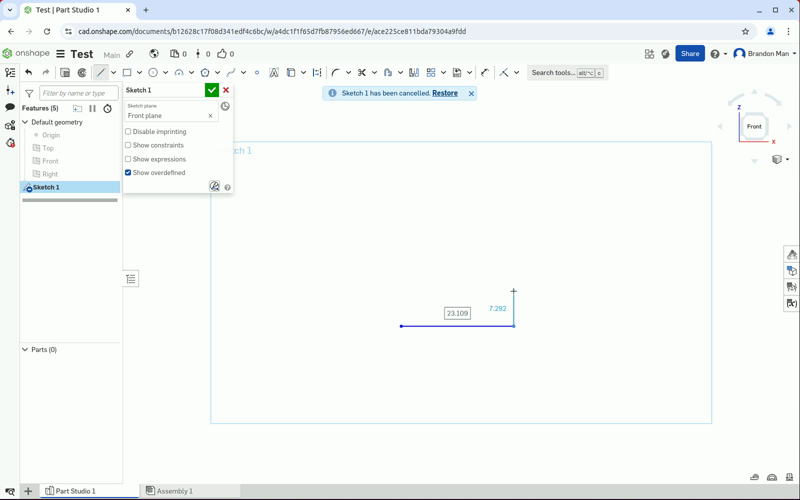
click(513, 290)
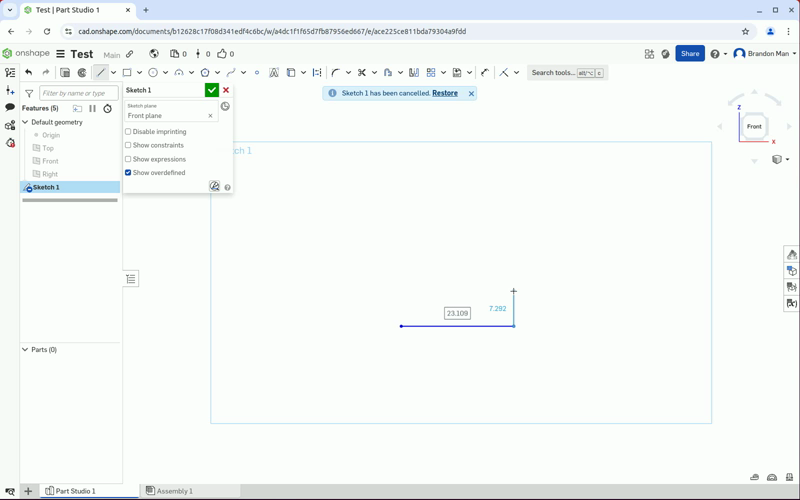
key_up(shift)
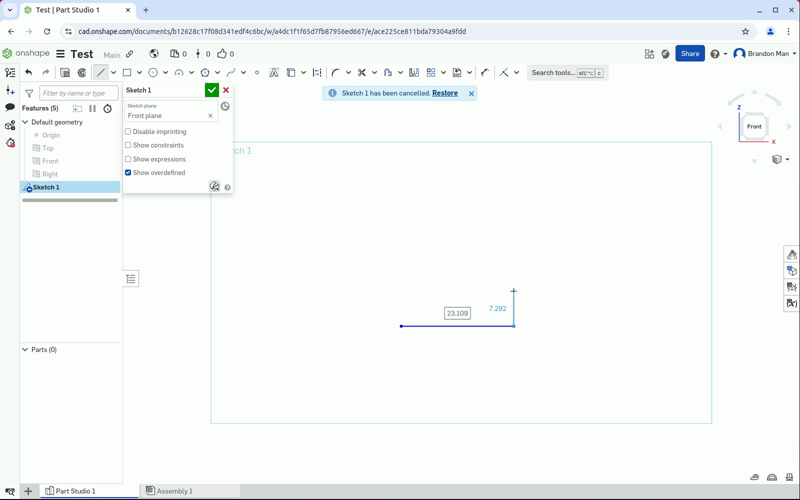
key_down(shift)
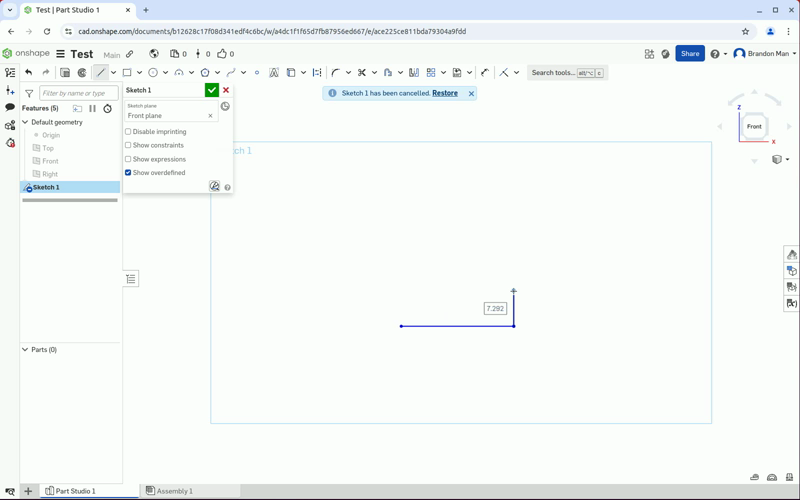
mouse_move(543, 290)
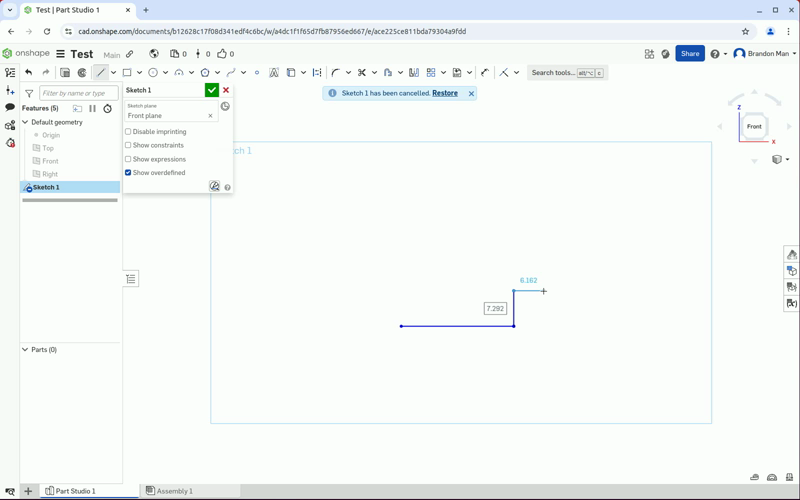
mouse_move(466, 290)
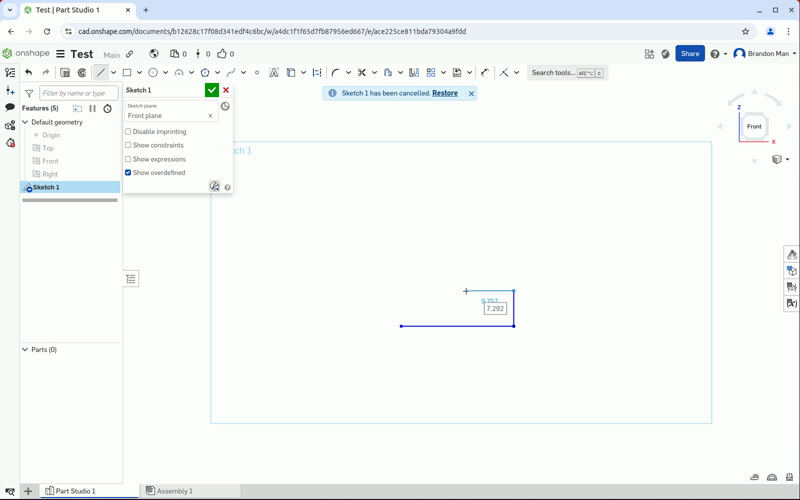
click(466, 290)
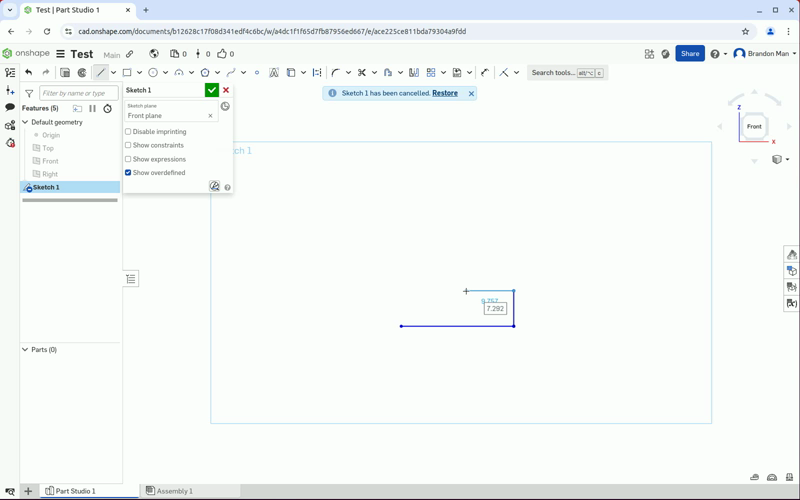
key_up(shift)
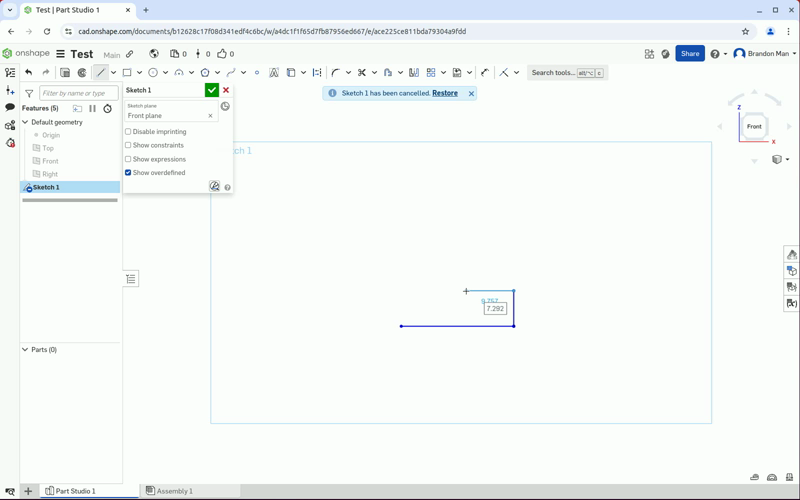
key_down(shift)
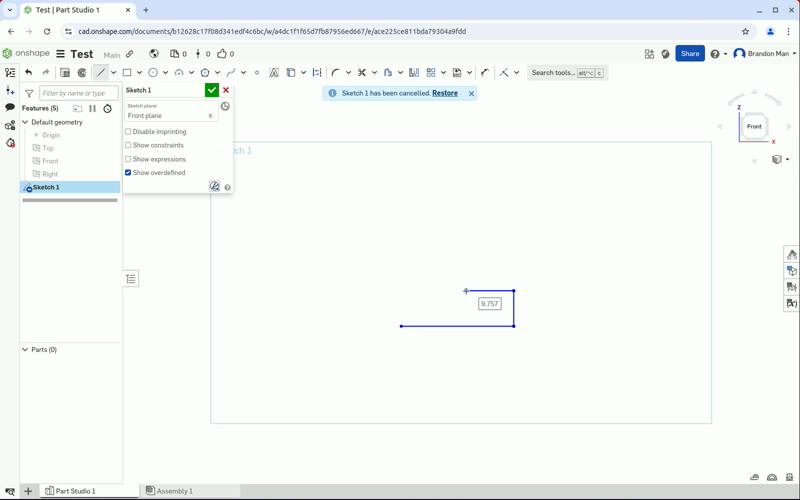
mouse_move(496, 290)
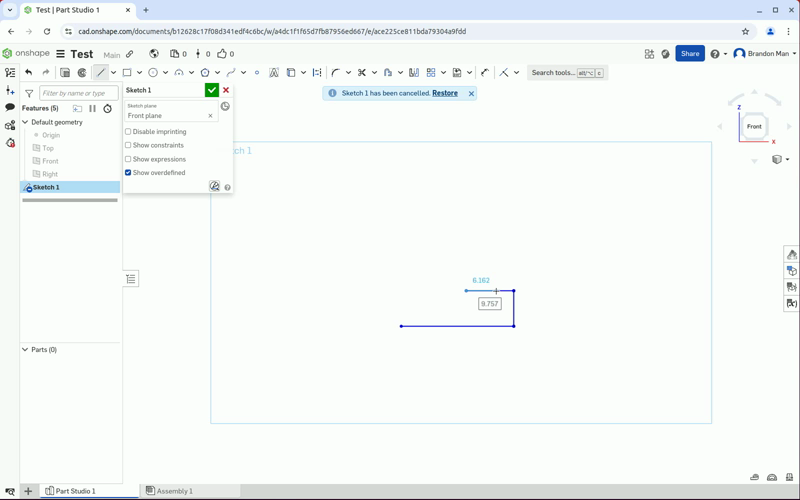
mouse_move(470, 304)
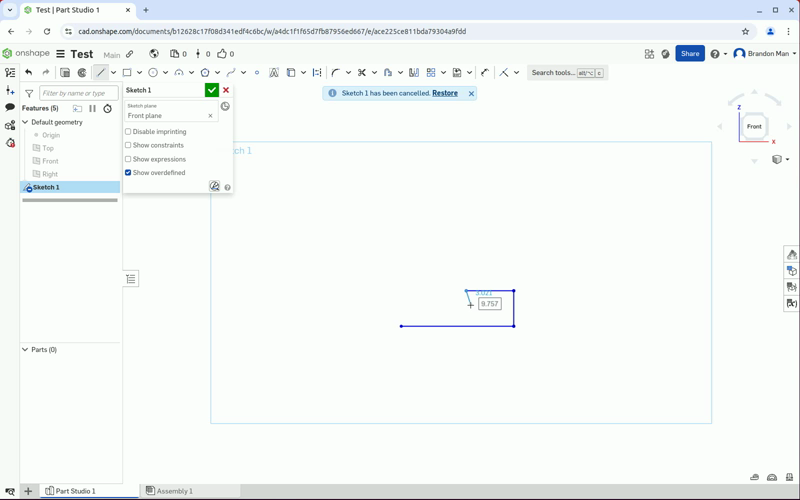
click(470, 304)
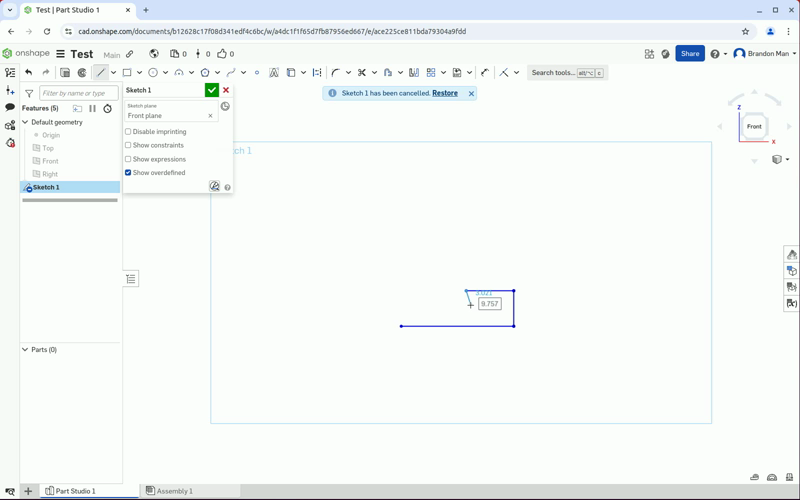
key_up(shift)
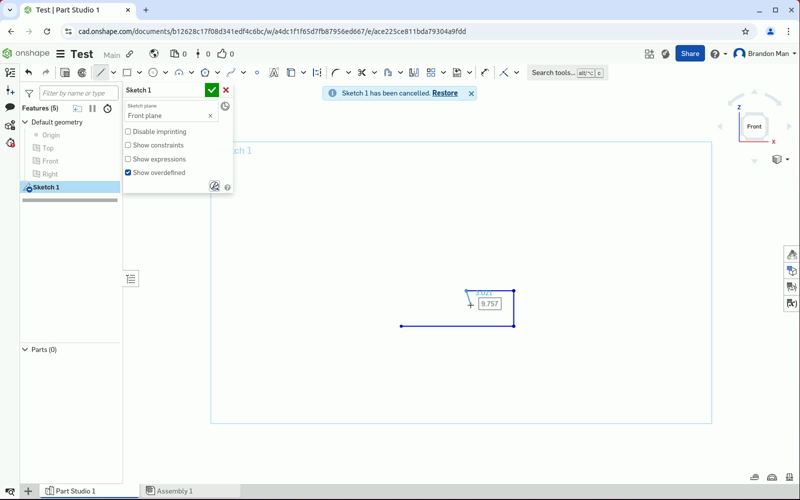
key_down(shift)
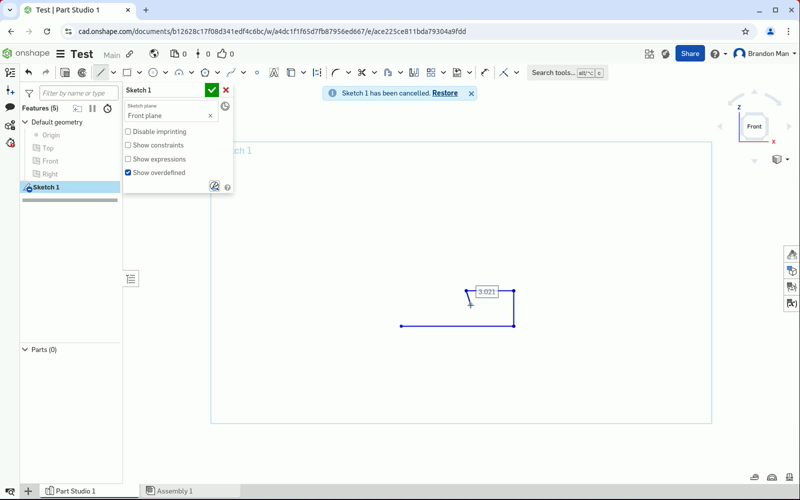
mouse_move(501, 304)
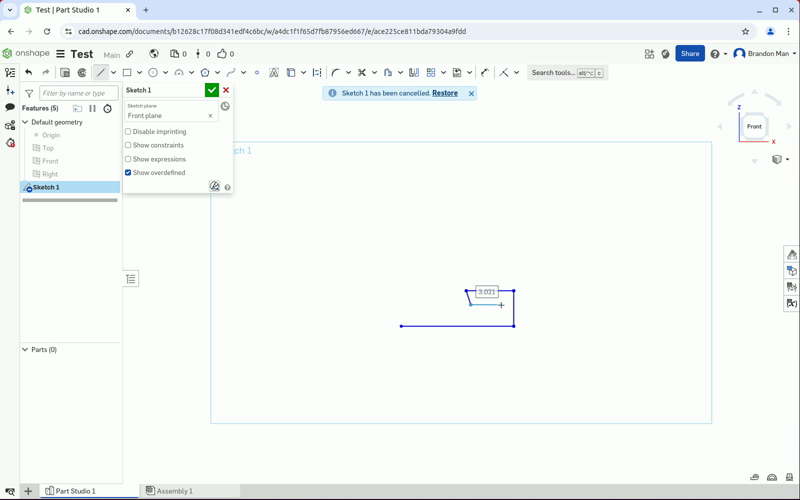
mouse_move(443, 304)
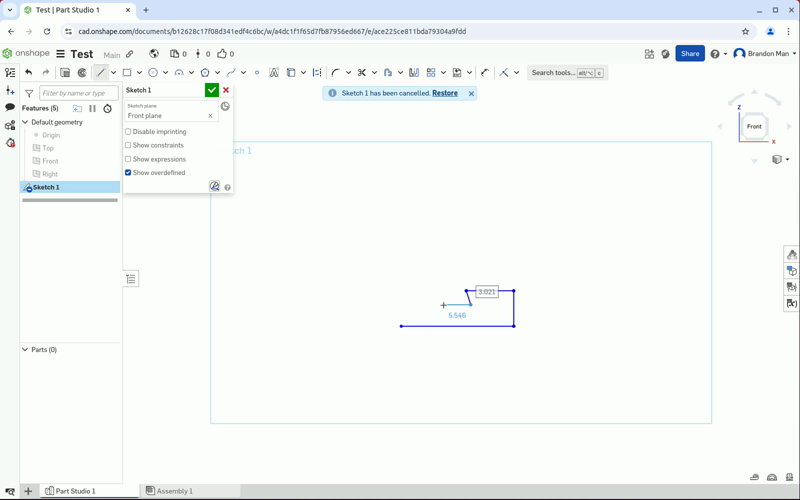
click(443, 304)
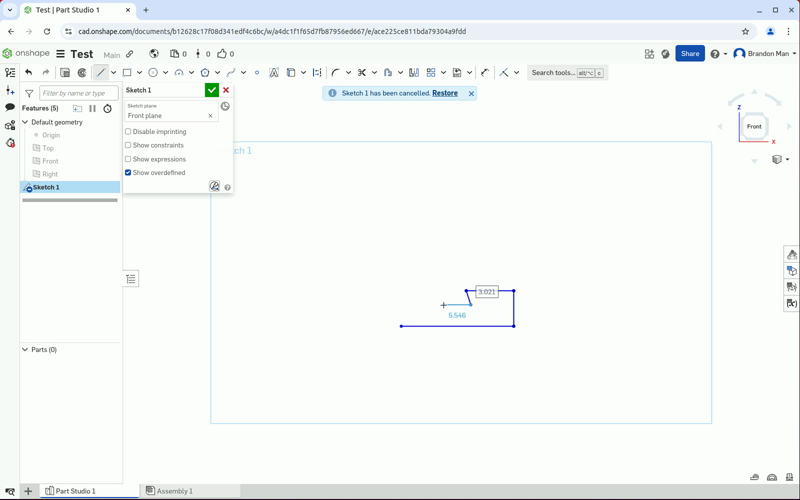
key_up(shift)
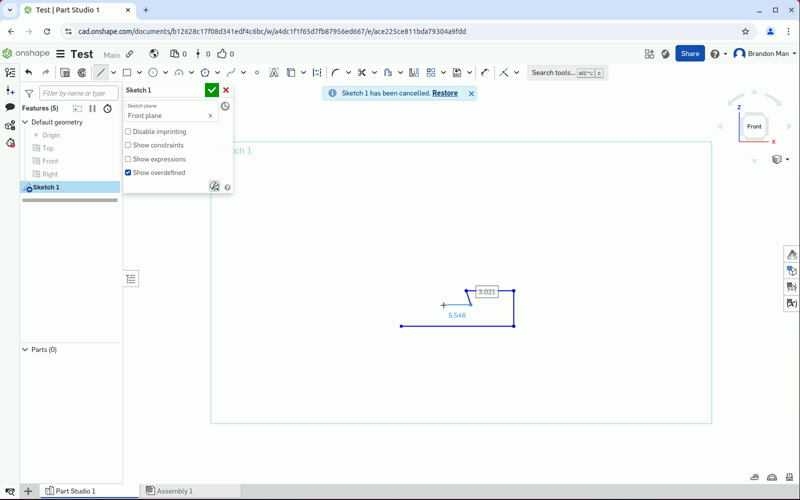
key_down(shift)
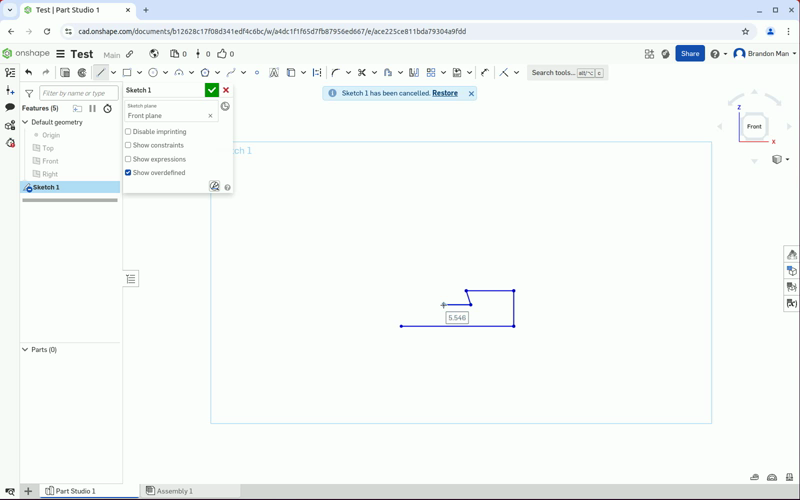
mouse_move(473, 304)
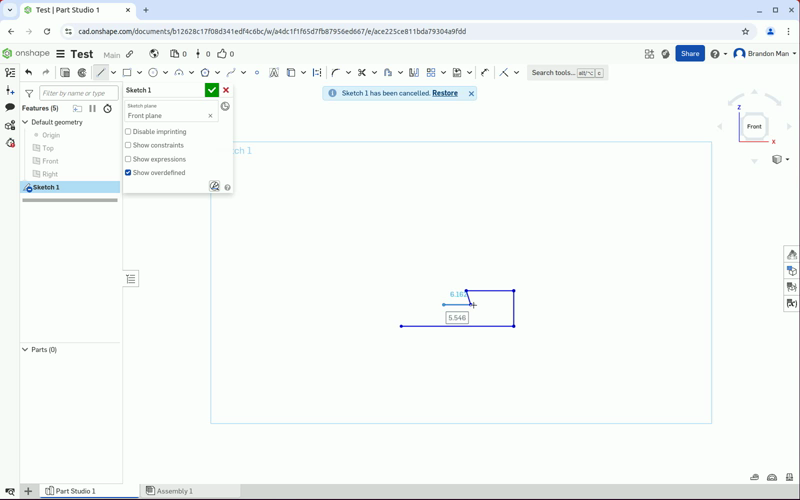
mouse_move(448, 290)
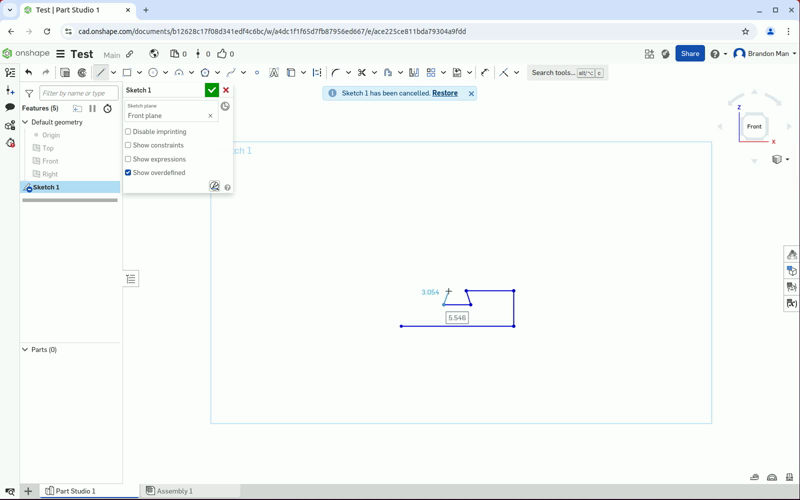
click(448, 290)
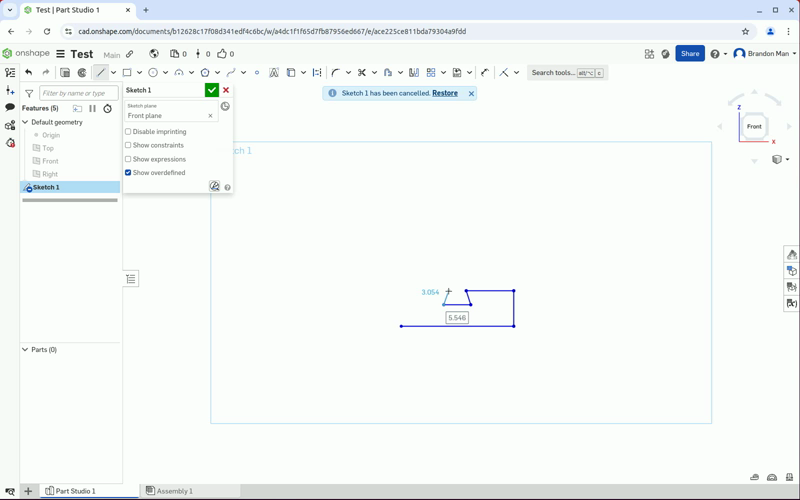
key_up(shift)
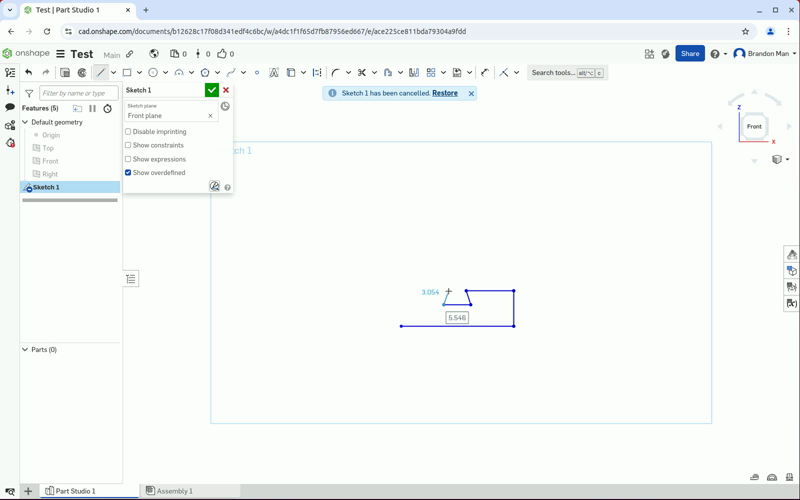
key_down(shift)
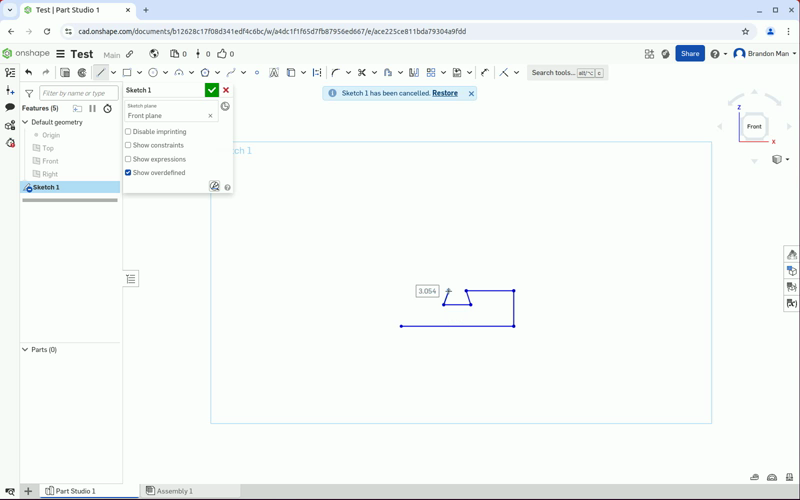
mouse_move(478, 290)
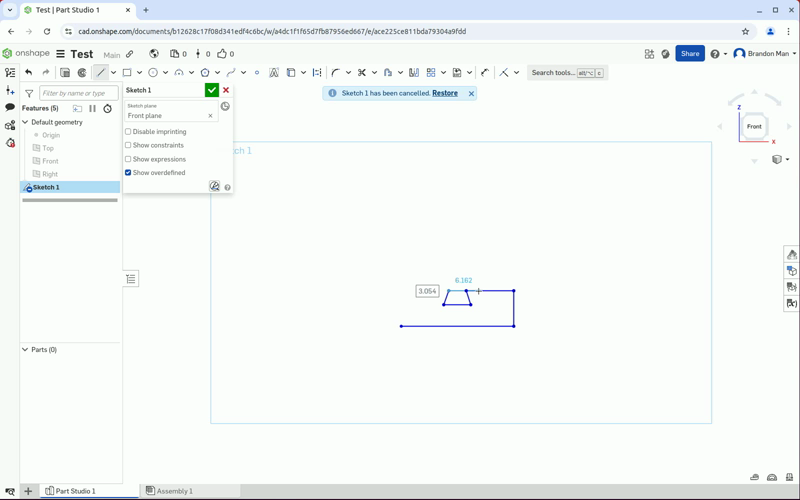
mouse_move(401, 290)
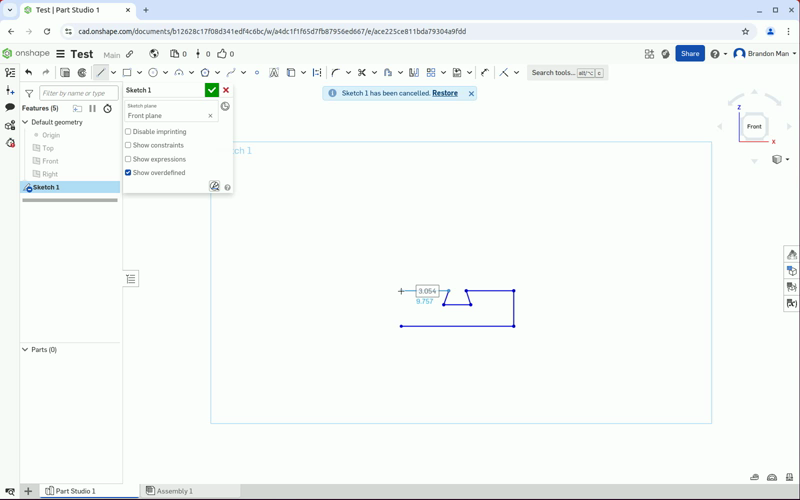
click(401, 290)
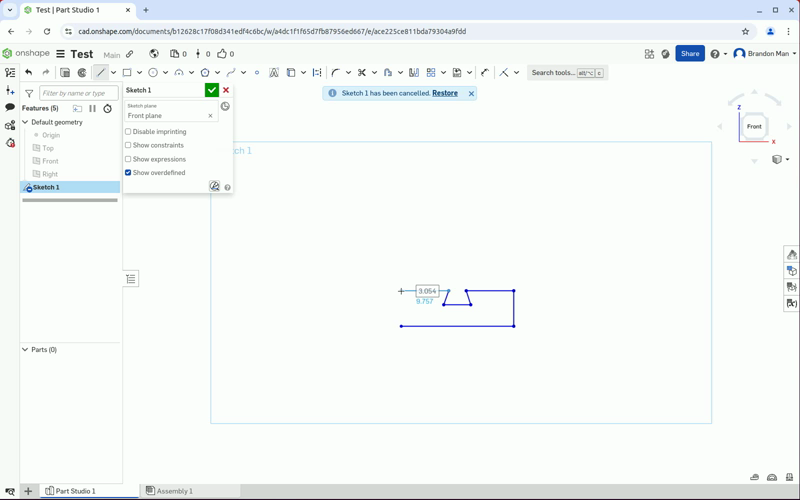
key_up(shift)
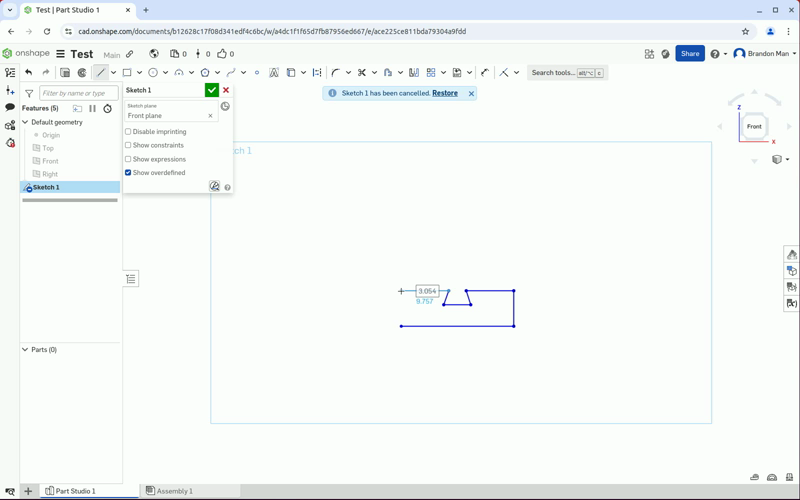
mouse_move(431, 290)
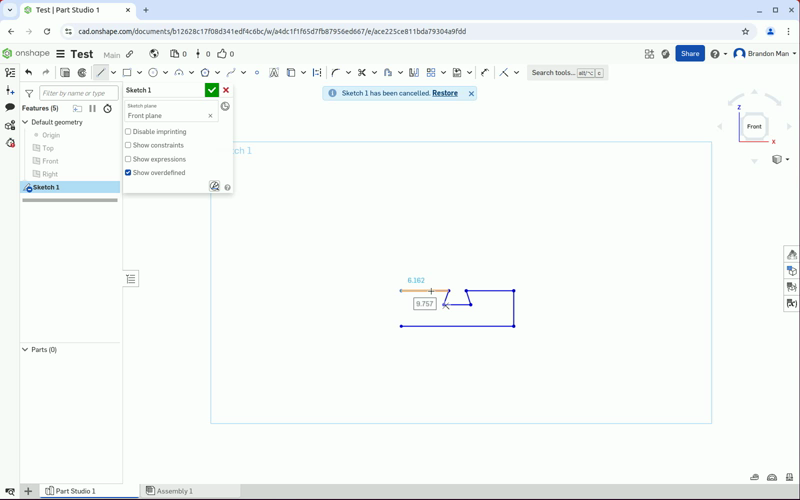
key_down(shift)
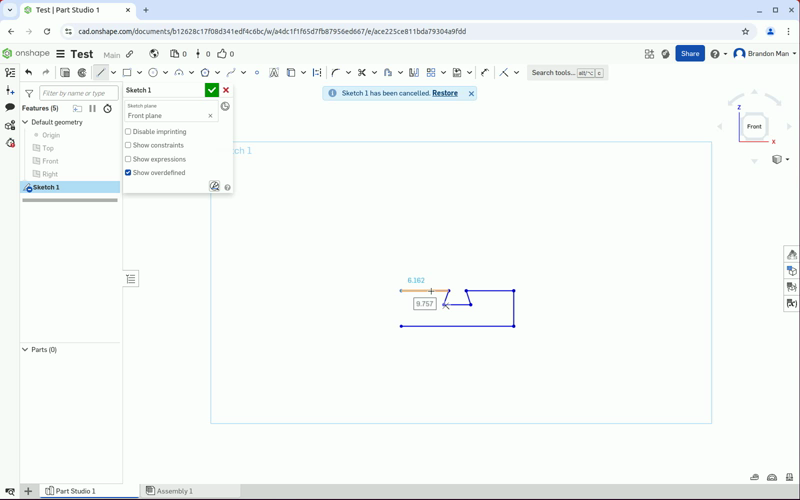
mouse_move(401, 326)
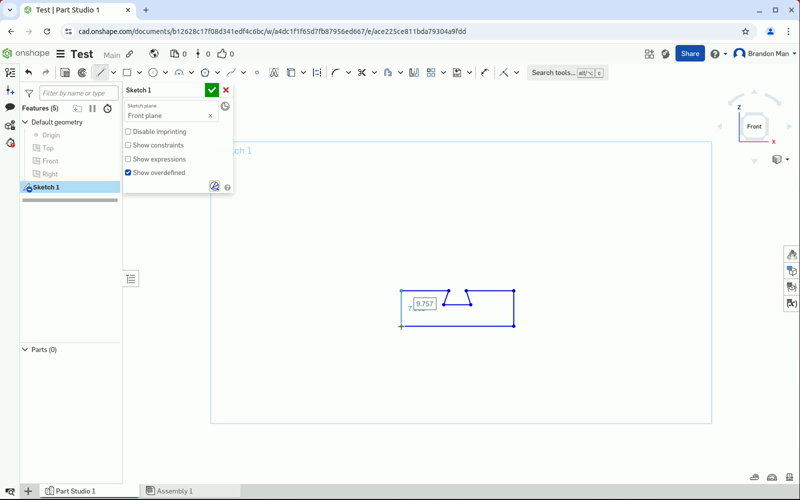
key_up(shift)
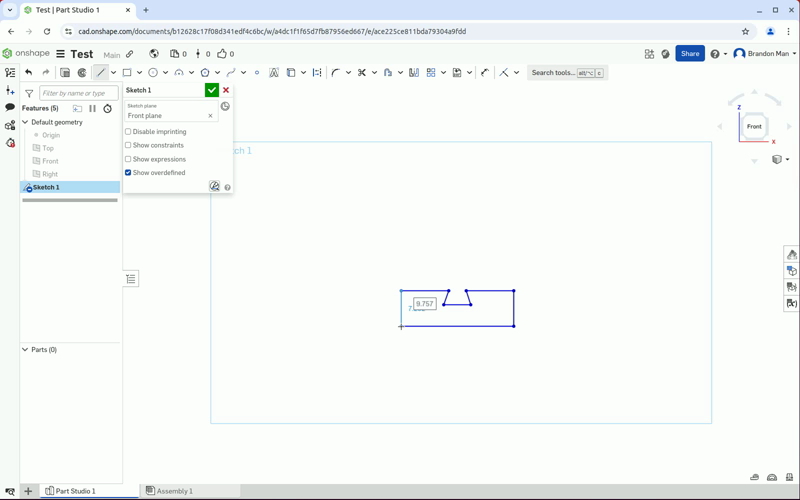
click(401, 326)
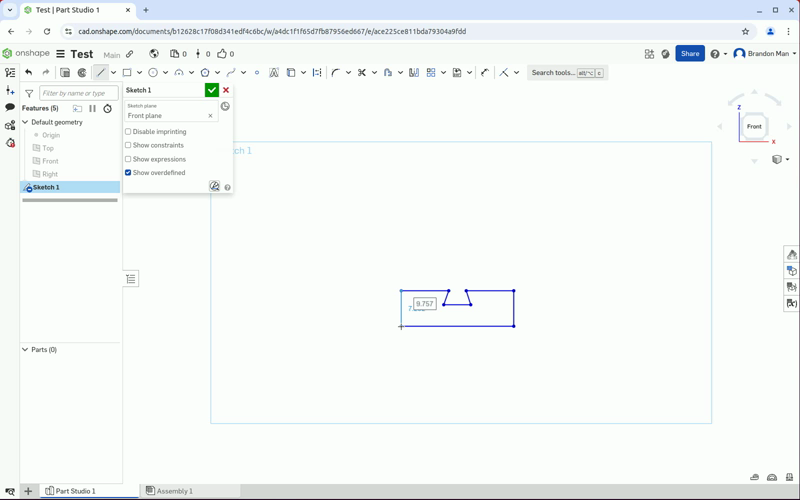
key(esc)
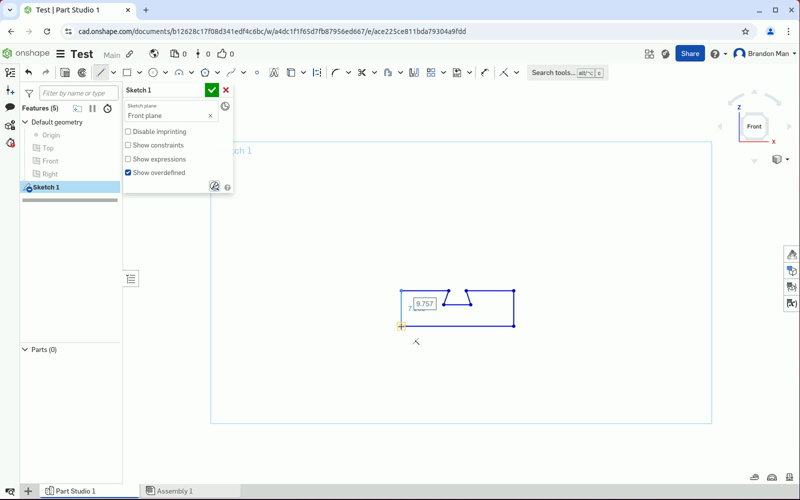
mouse_move(478, 297)
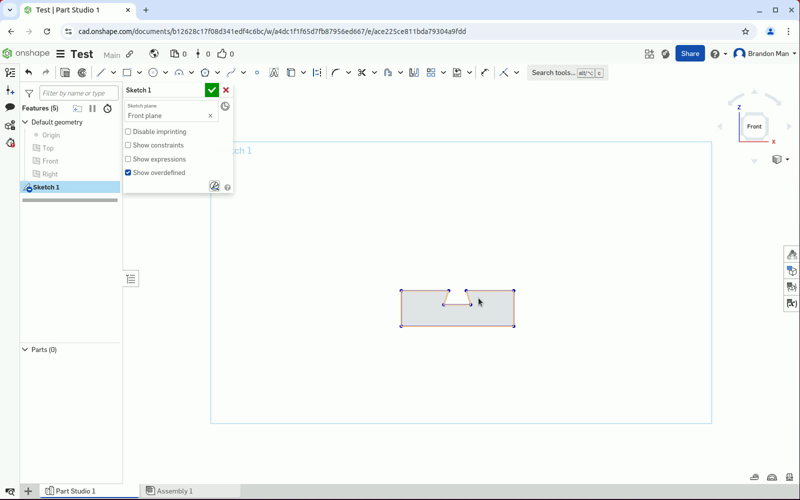
click(478, 297)
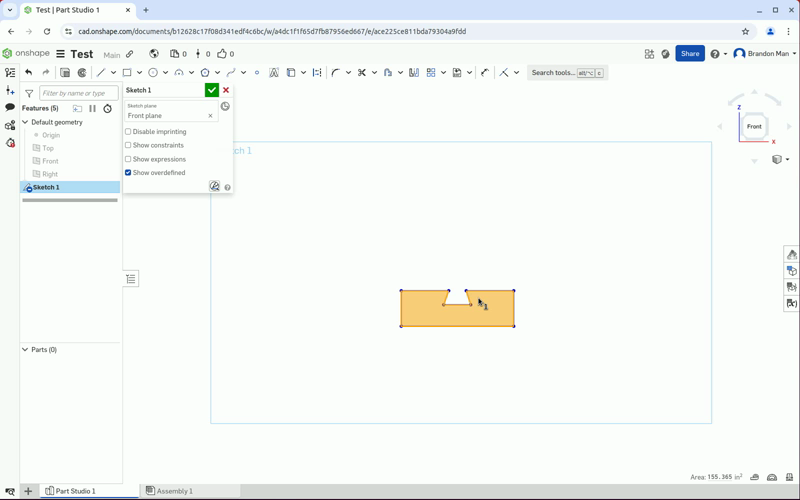
mouse_move(73, 352)
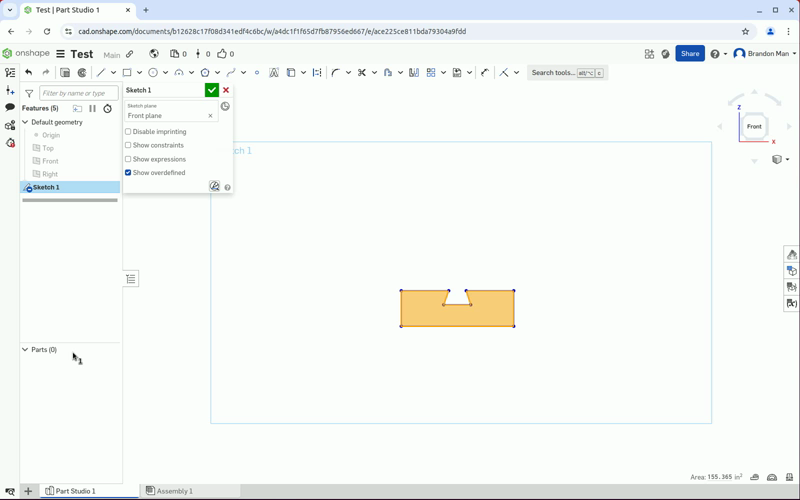
key(shift+y)
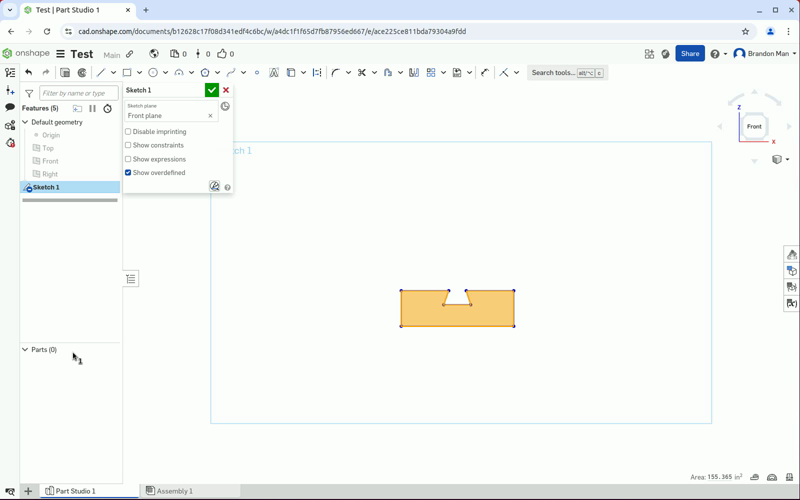
key(shift+e)
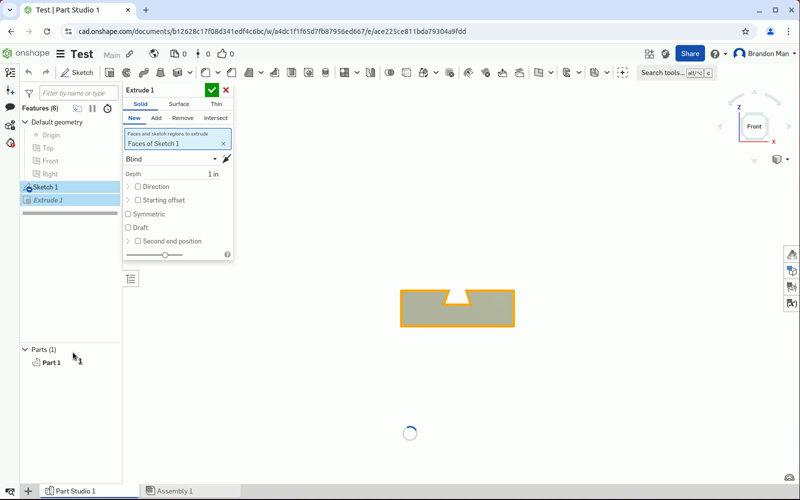
mouse_move(143, 106)
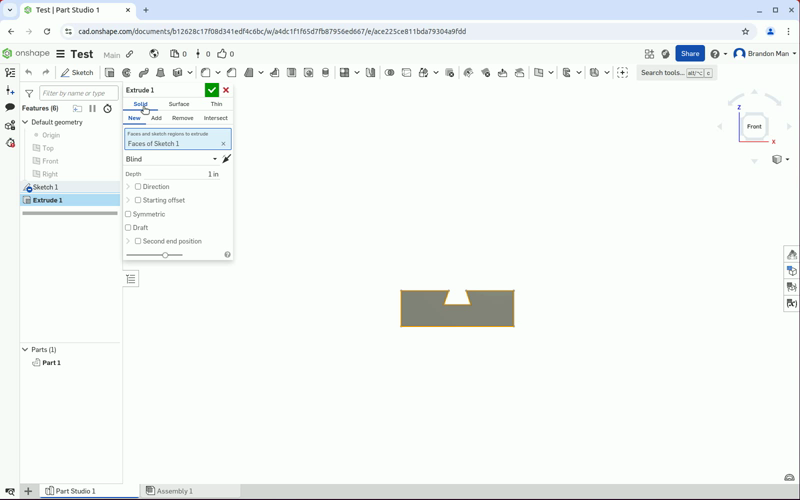
click(143, 106)
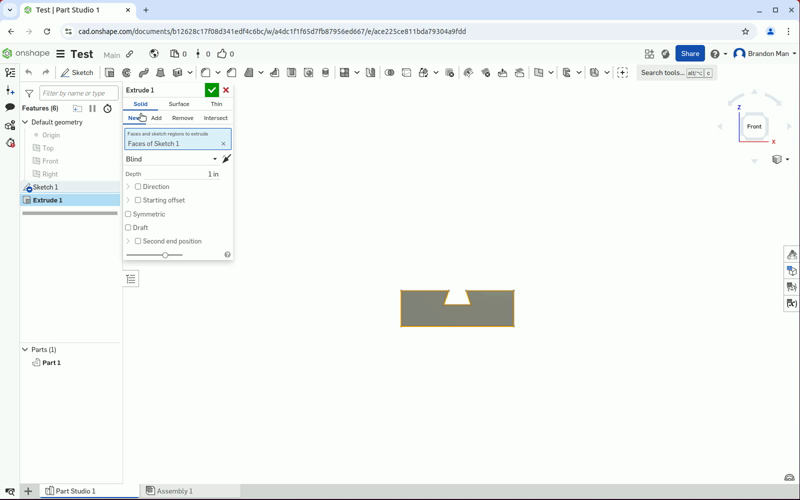
mouse_move(137, 120)
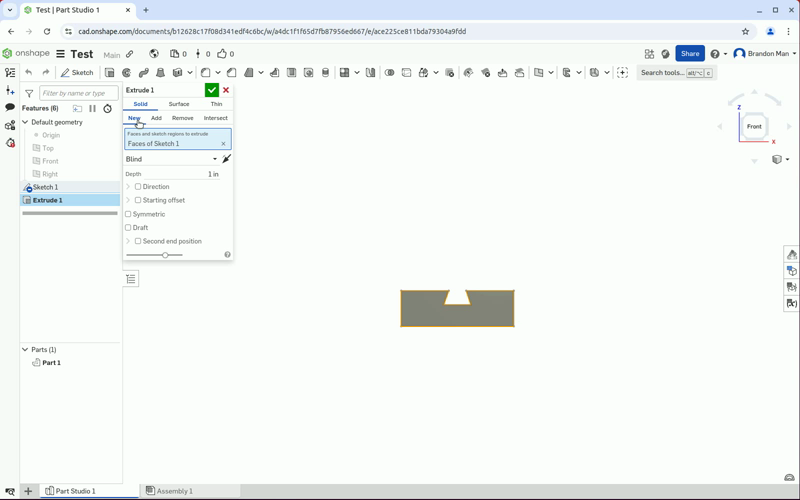
click(137, 120)
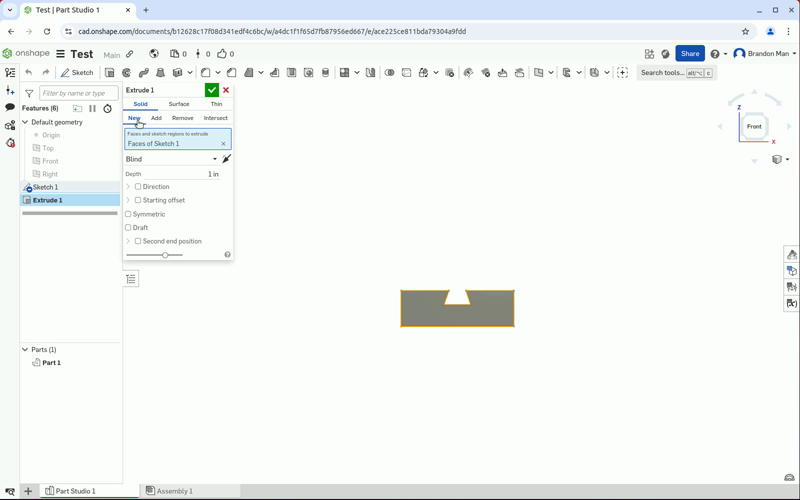
key(tab, 4)
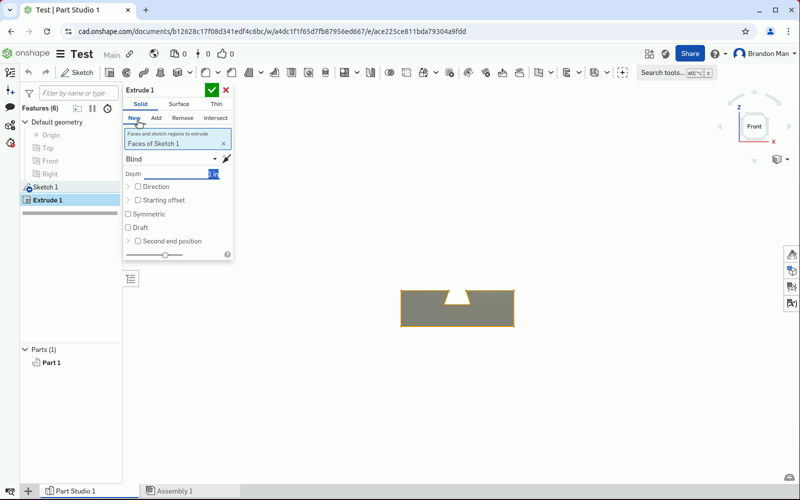
text(-23.108)
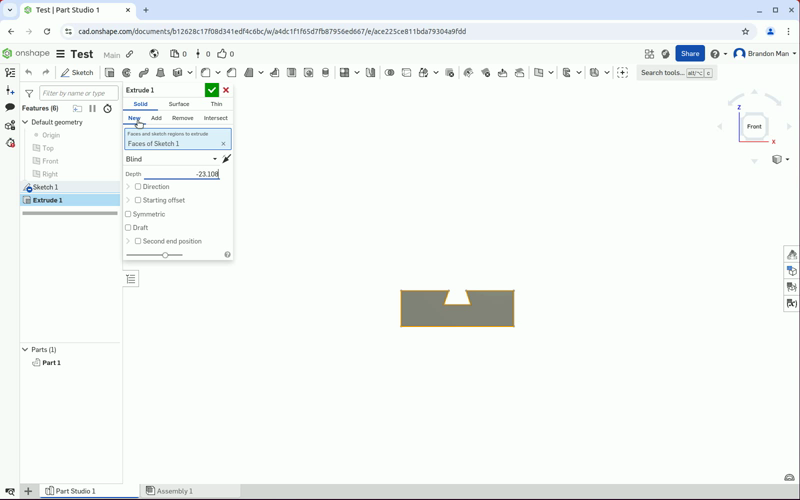
key(enter)
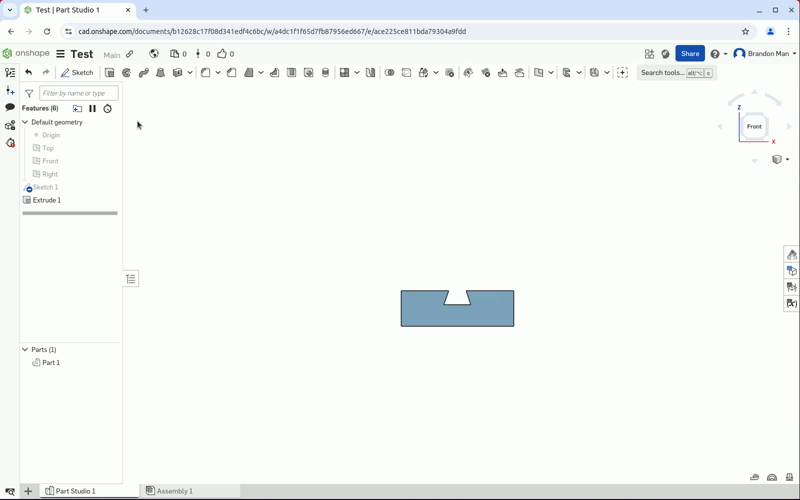
key(shift+h)
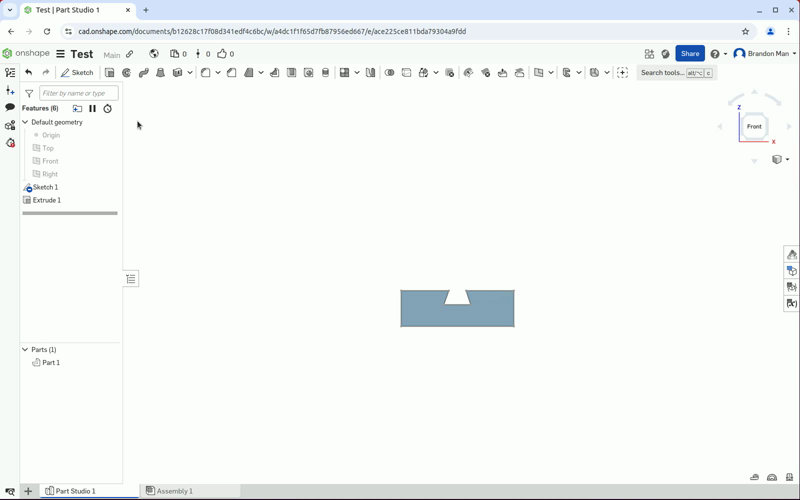
key(shift+h)
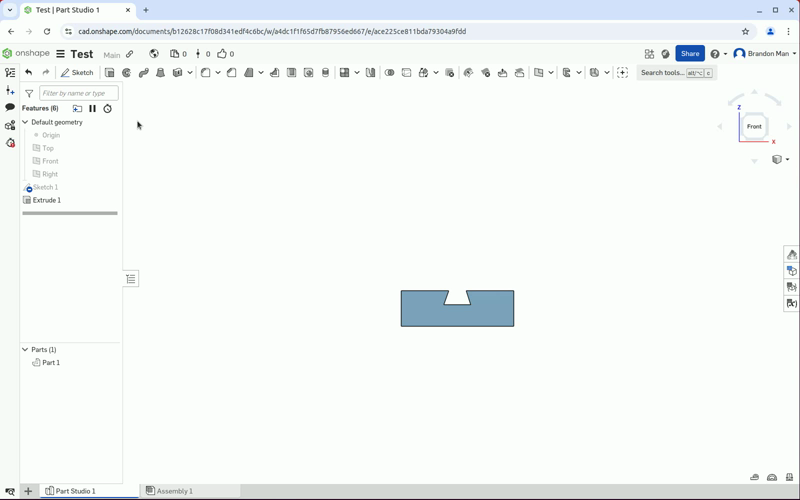
mouse_move(73, 189)
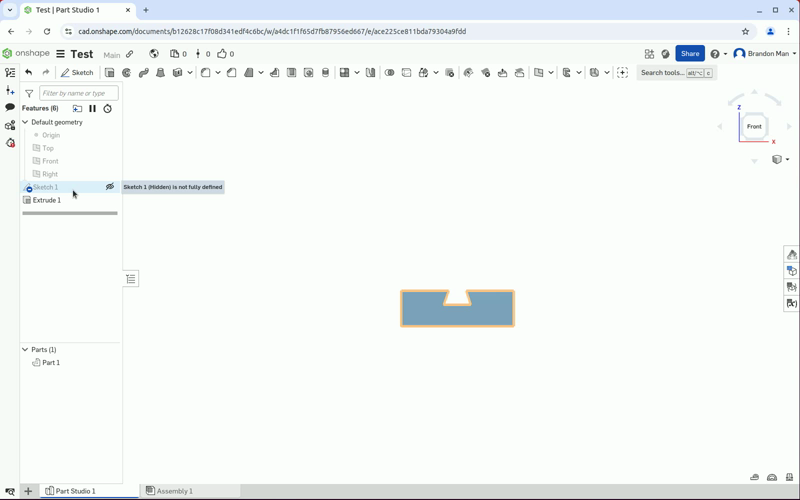
click(73, 189)
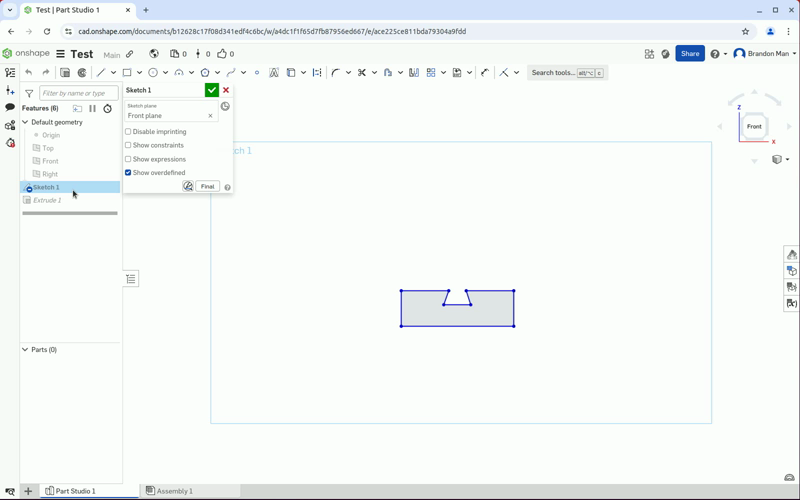
mouse_move(229, 92)
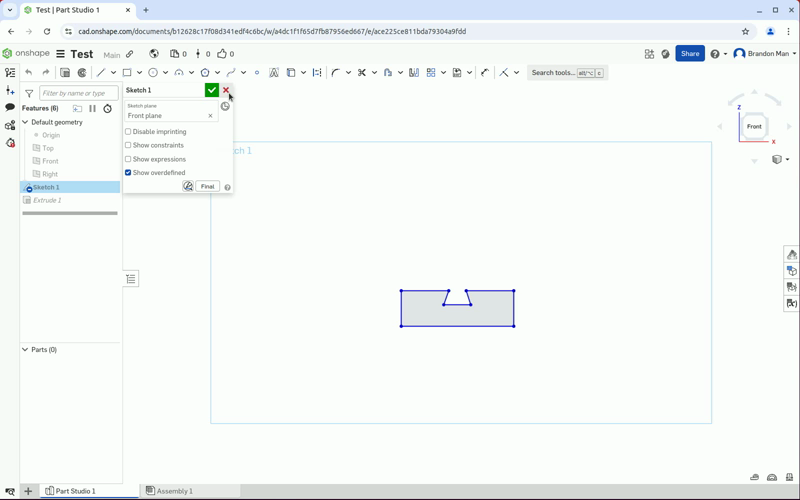
click(229, 92)
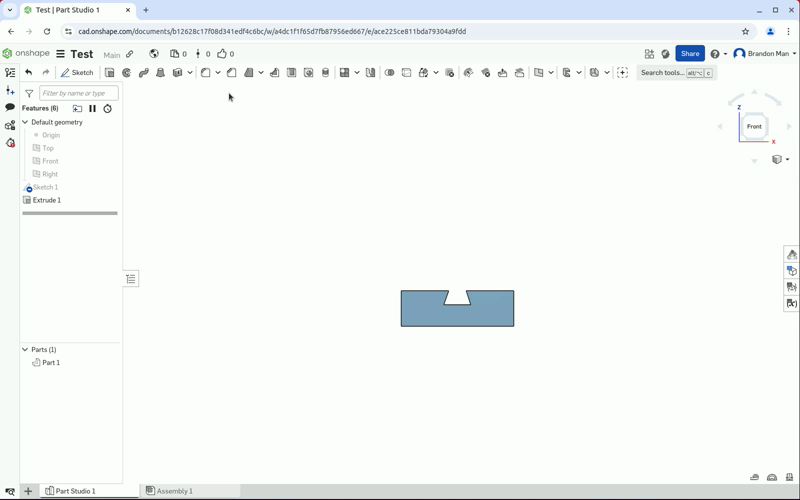
mouse_move(73, 352)
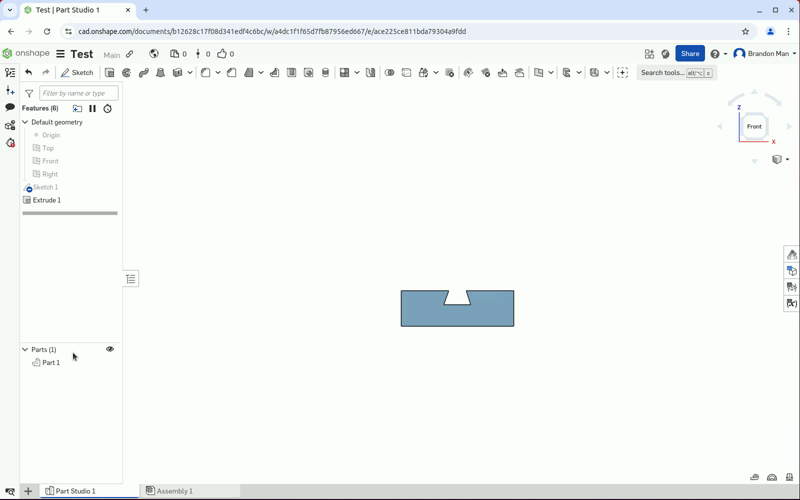
key(y)
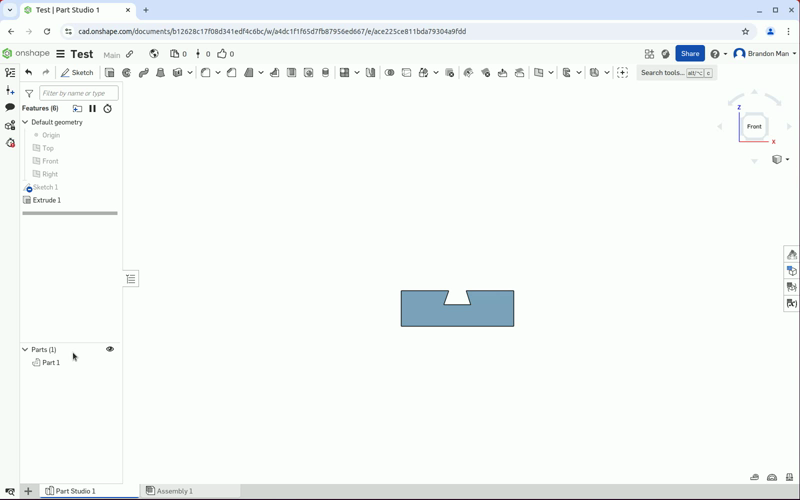
key(shift+p)
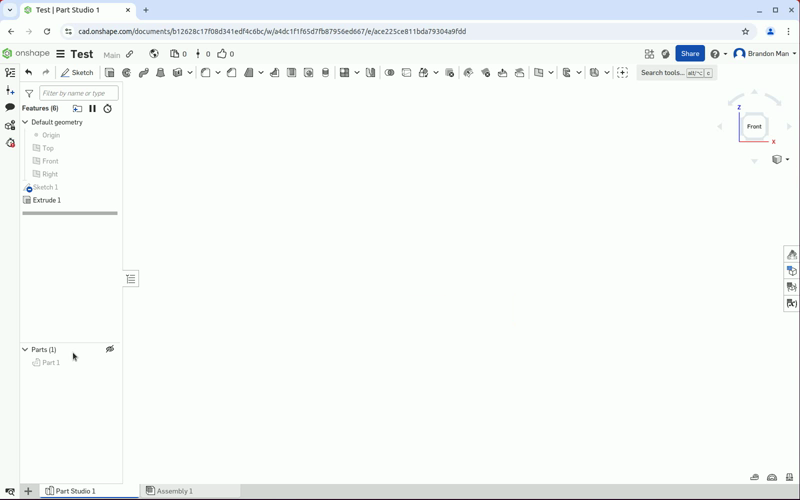
key(space)
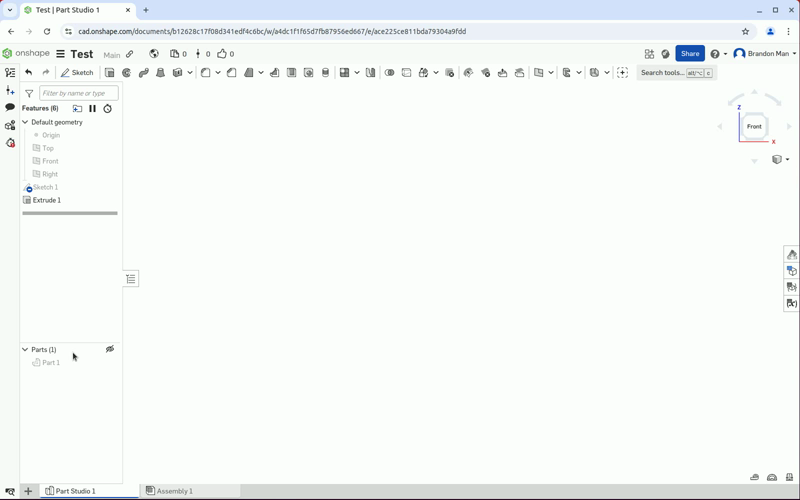
key_down(shift)
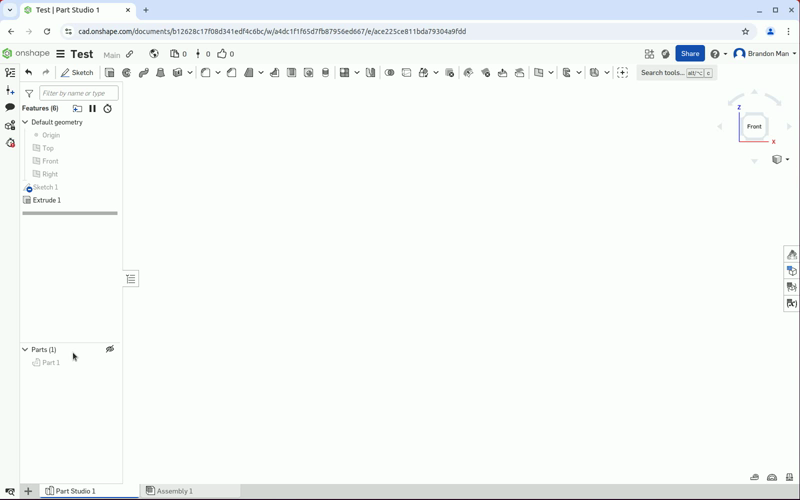
key(left)
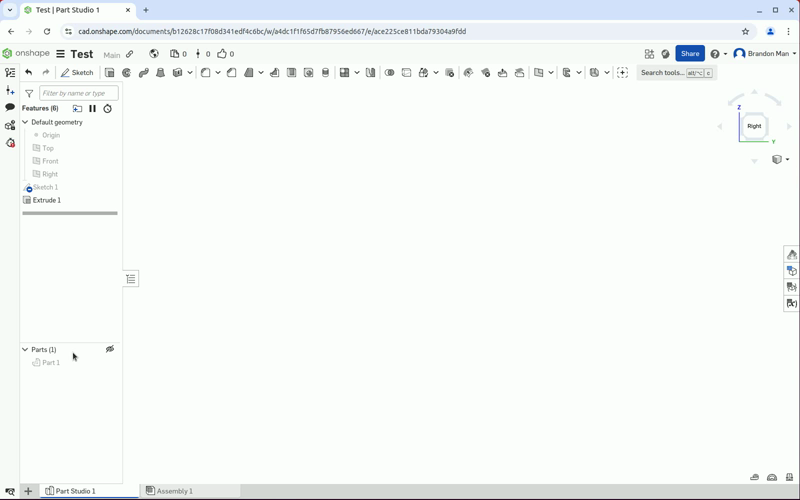
key_up(shift)
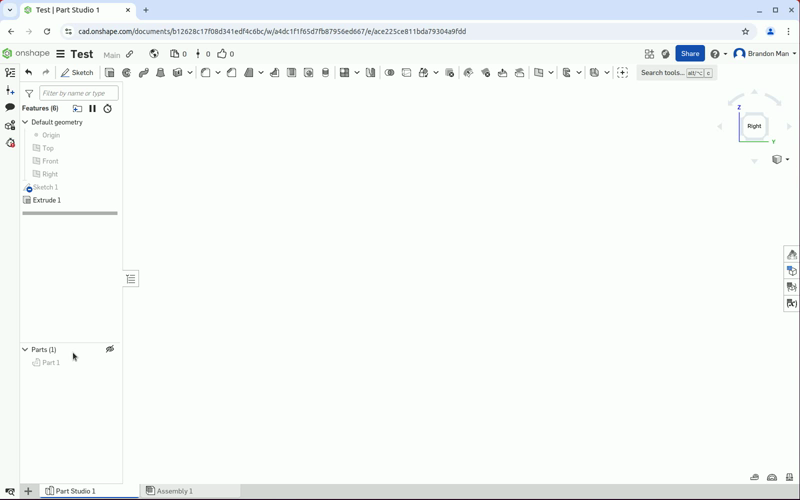
mouse_move(73, 352)
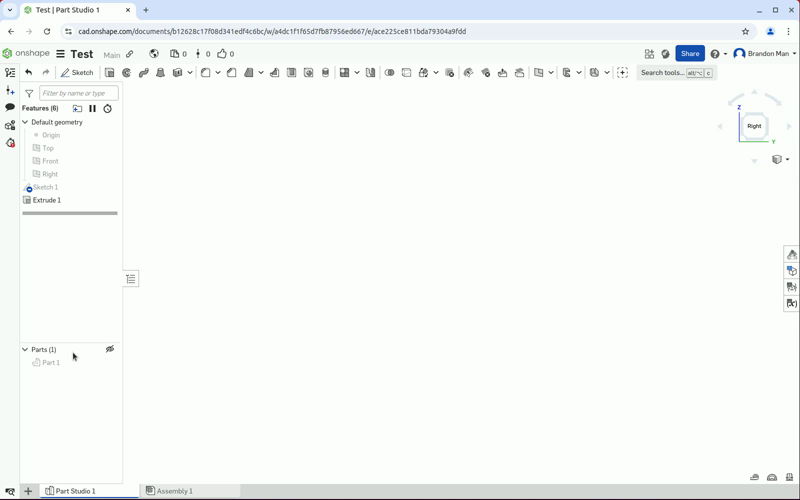
key(shift+y)
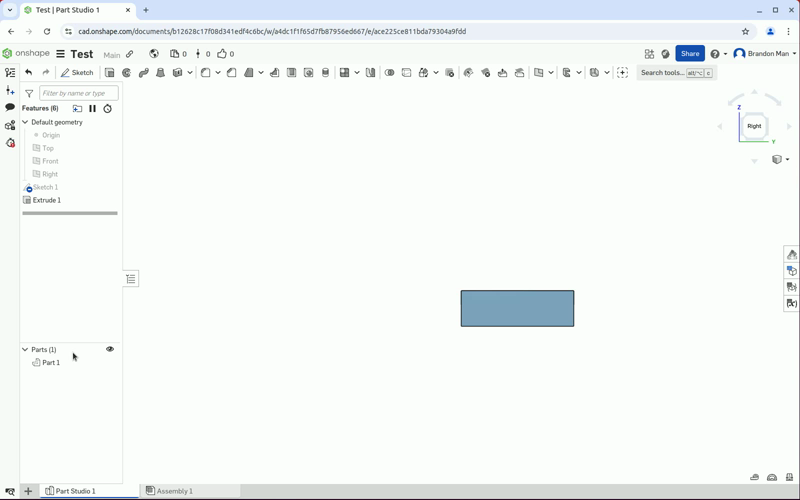
mouse_move(541, 75)
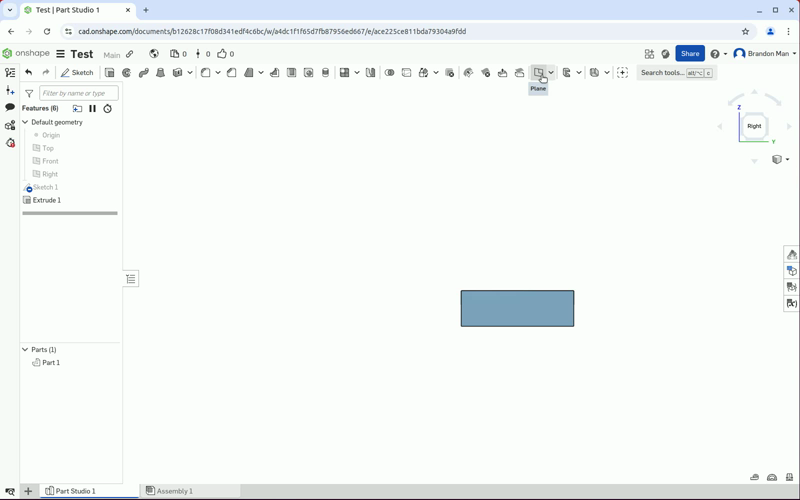
click(541, 75)
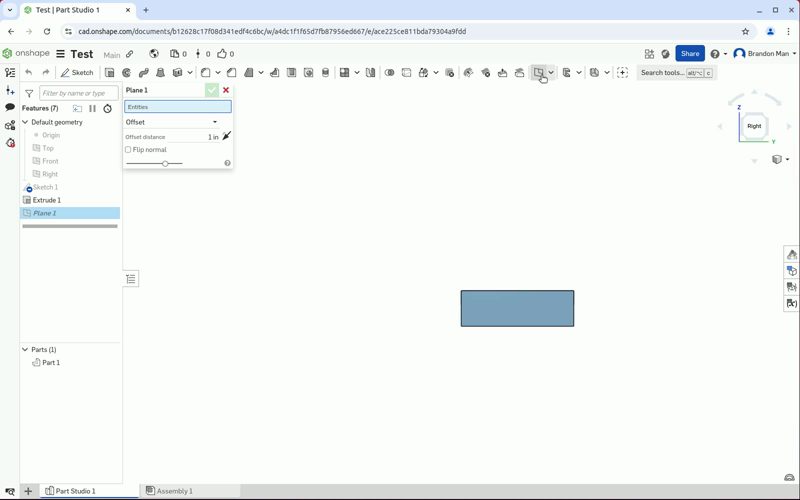
mouse_move(73, 176)
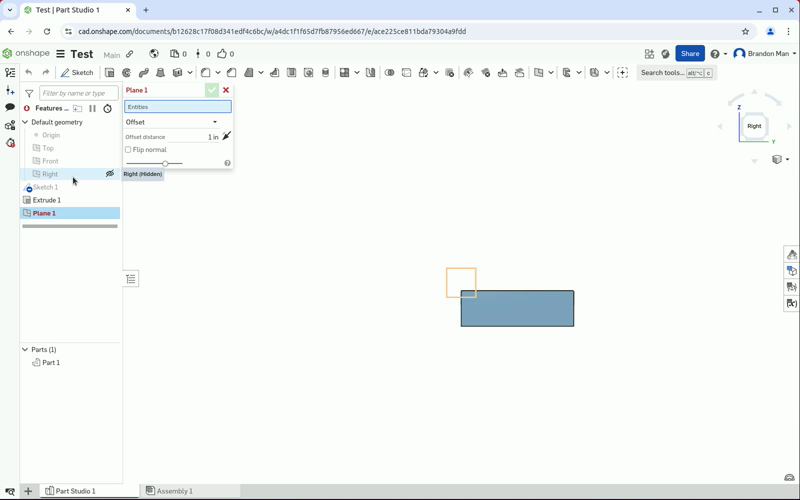
click(73, 176)
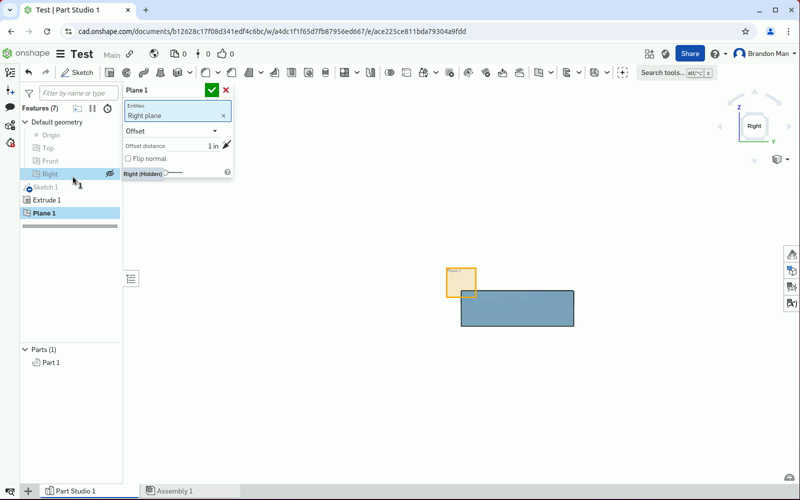
key(tab, 2)
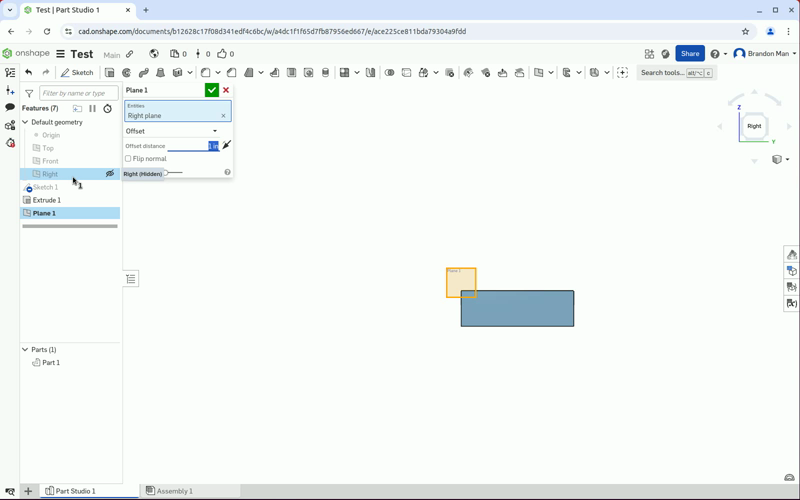
text(10.845)
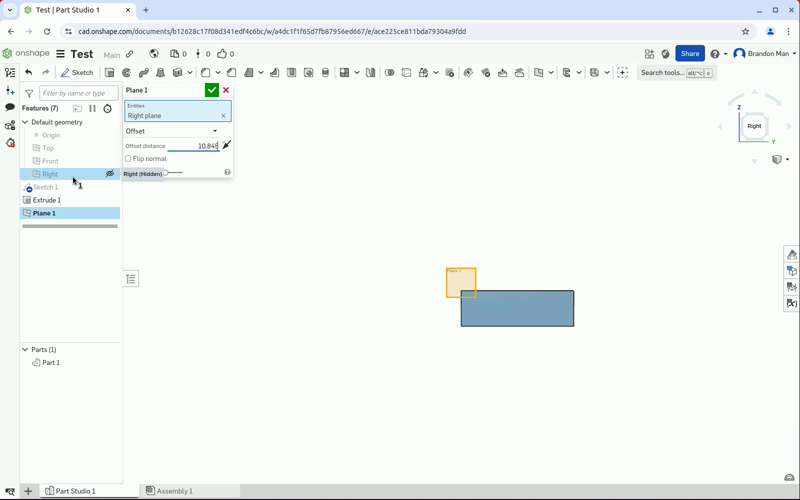
key(enter, 2)
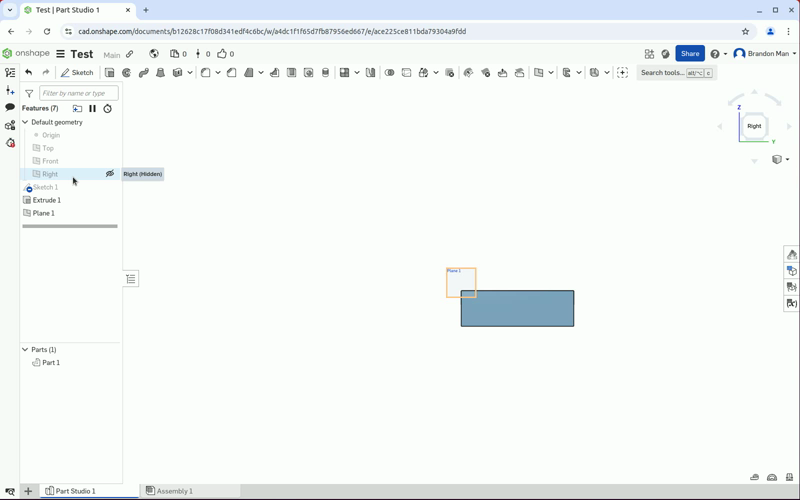
key(shift+s)
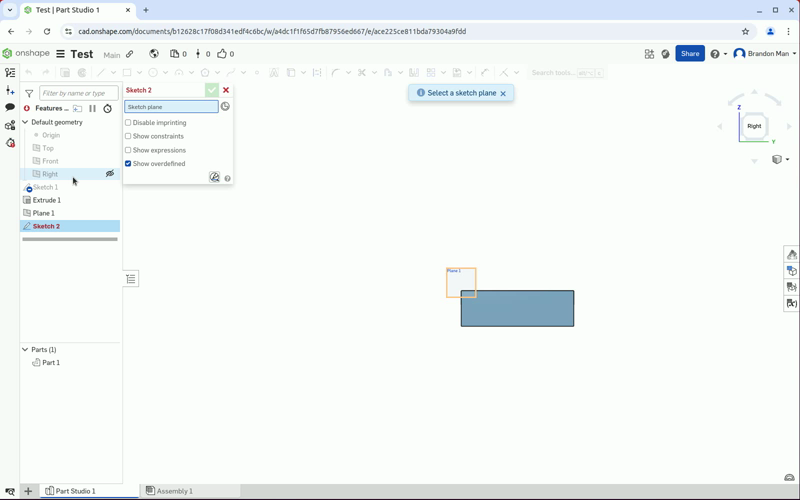
mouse_move(73, 215)
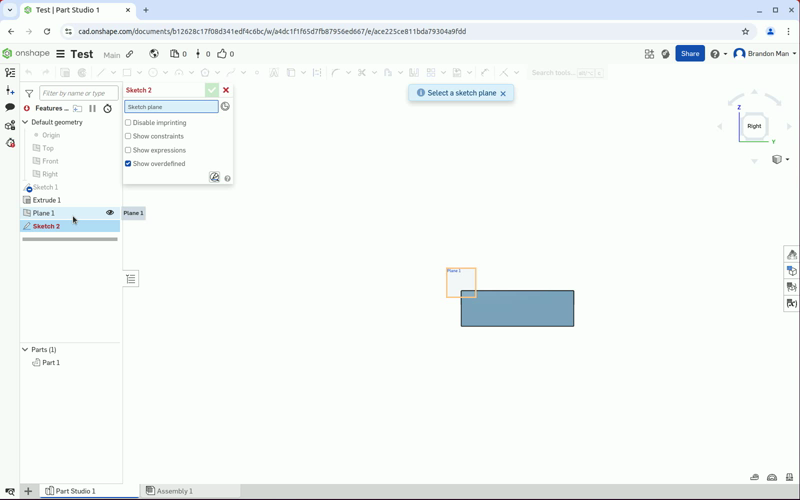
click(73, 215)
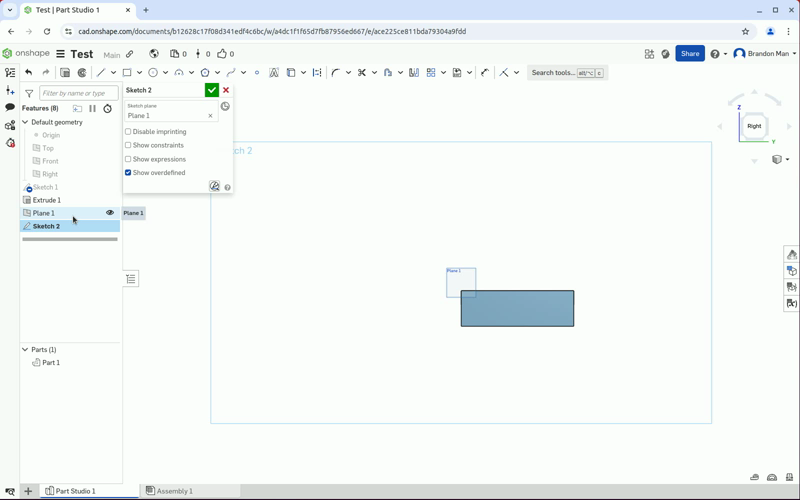
mouse_move(73, 352)
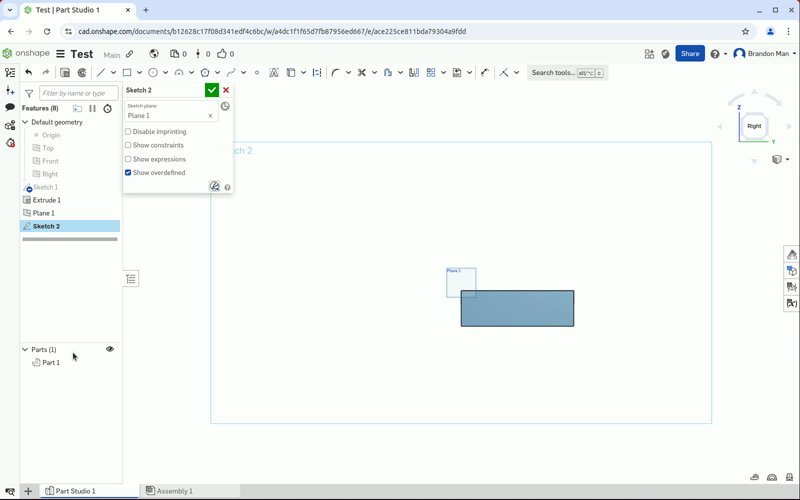
key(y)
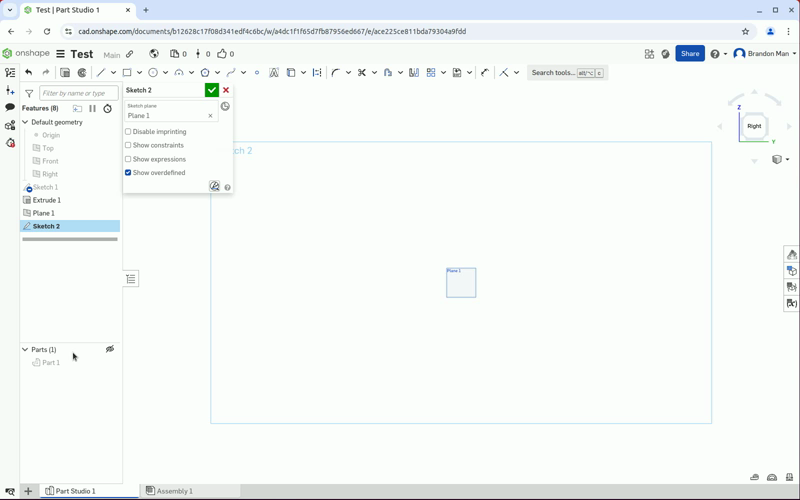
key(l)
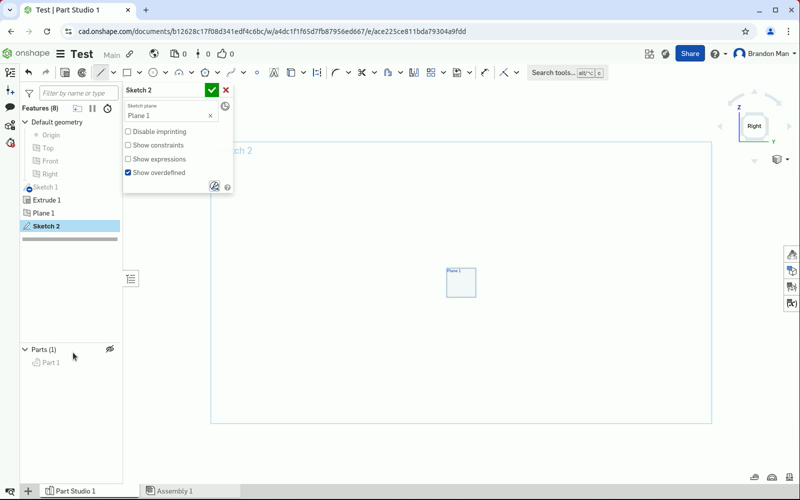
key_down(shift)
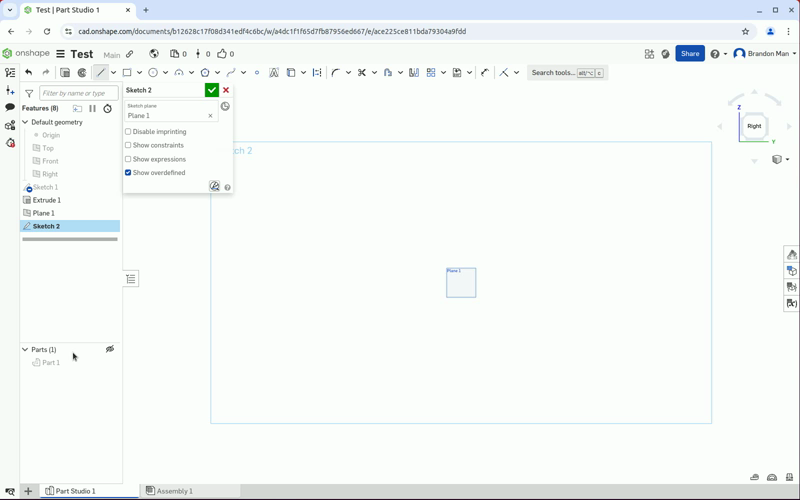
mouse_move(502, 305)
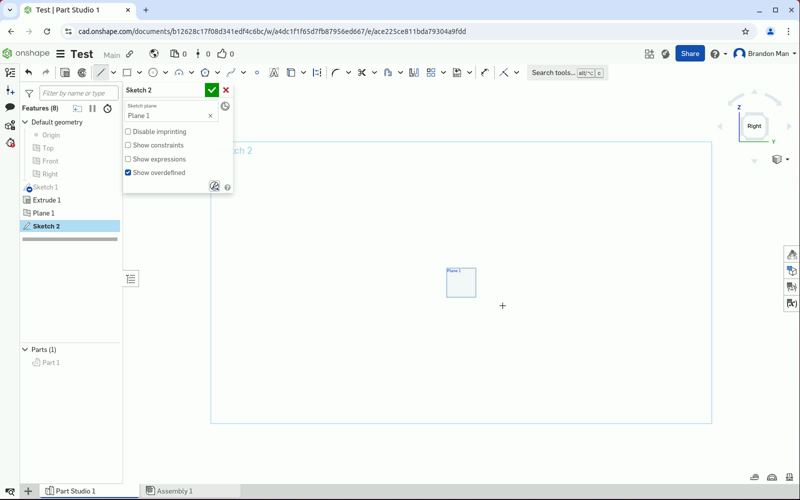
click(502, 305)
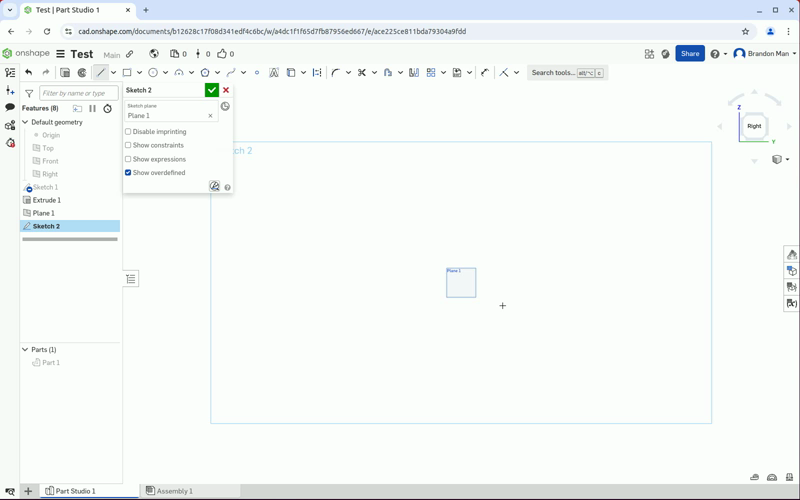
key_up(shift)
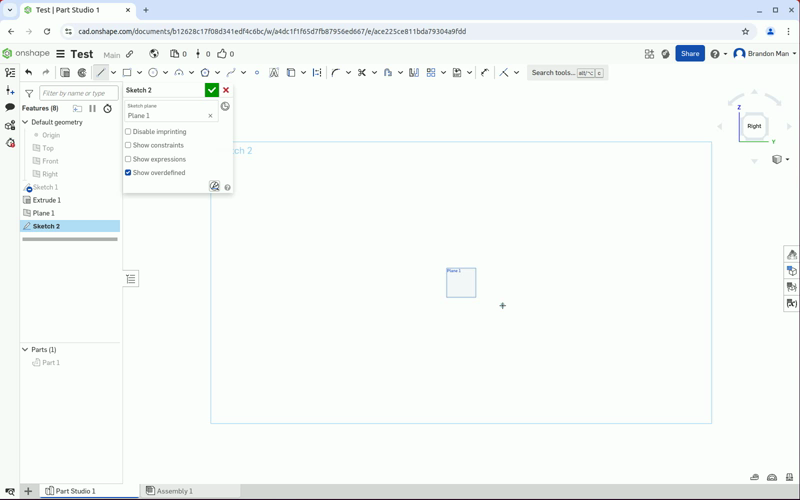
key_down(shift)
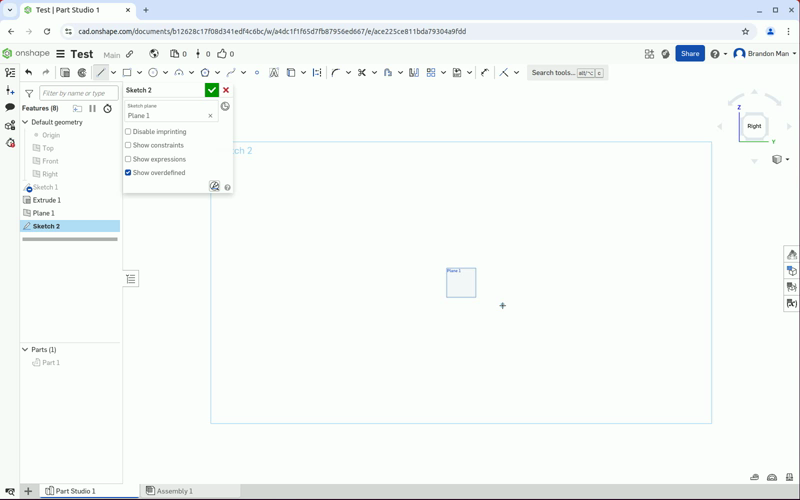
mouse_move(532, 305)
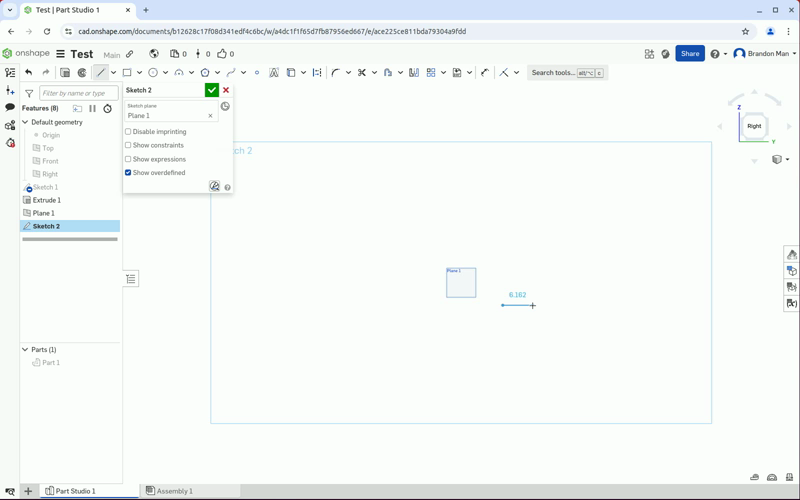
mouse_move(531, 305)
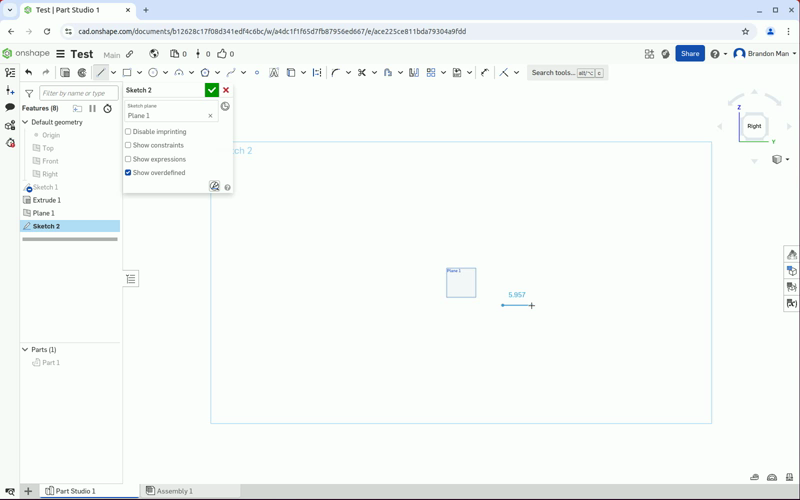
click(531, 305)
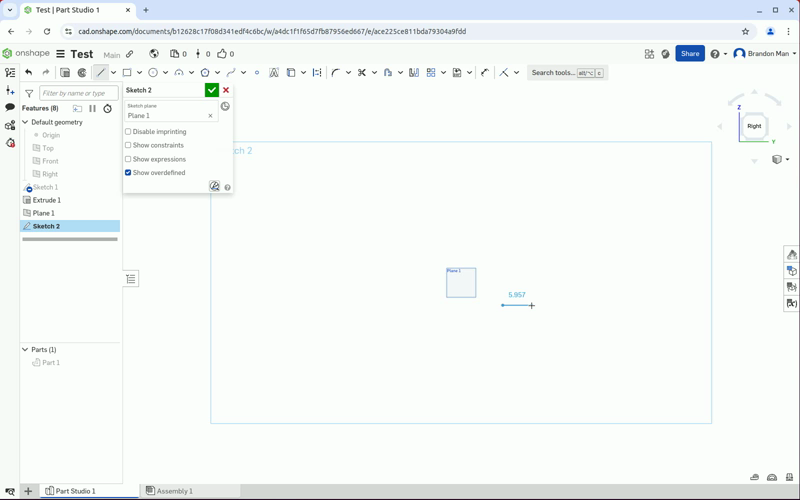
key_up(shift)
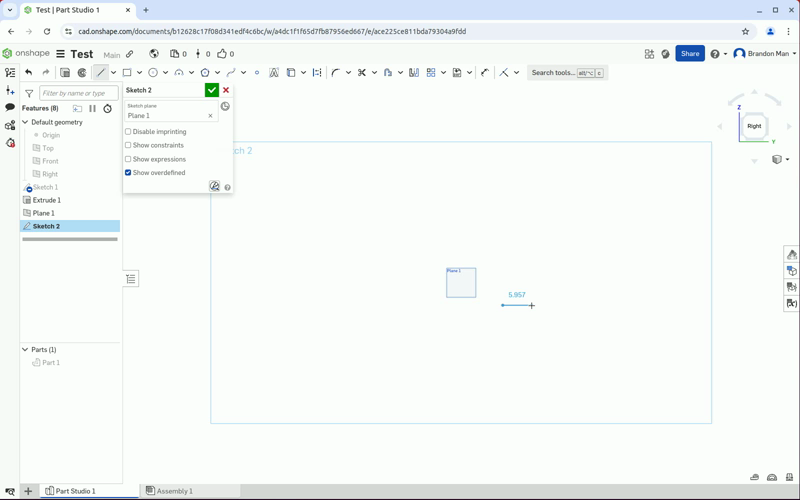
key_down(shift)
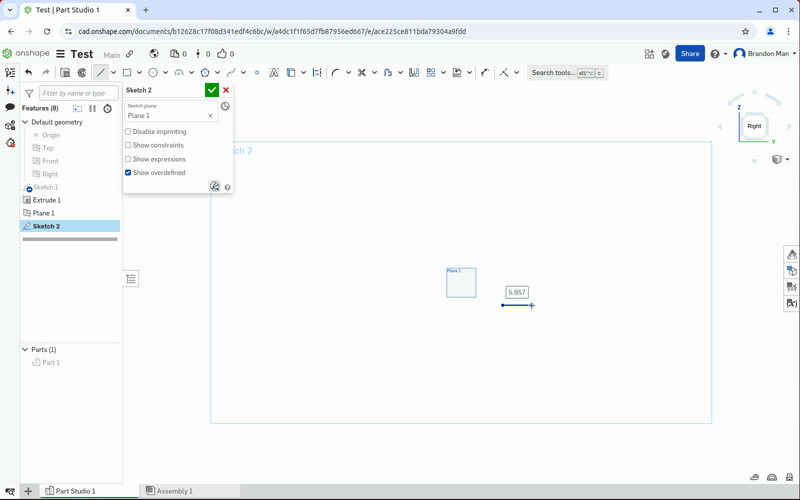
mouse_move(561, 305)
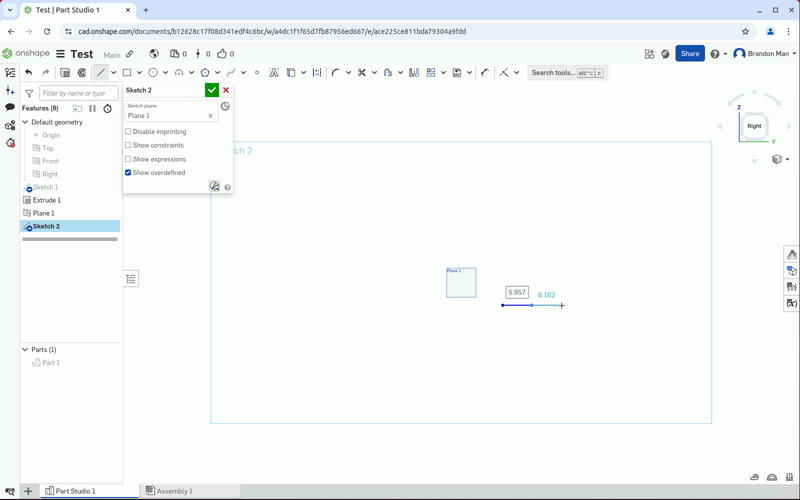
mouse_move(526, 290)
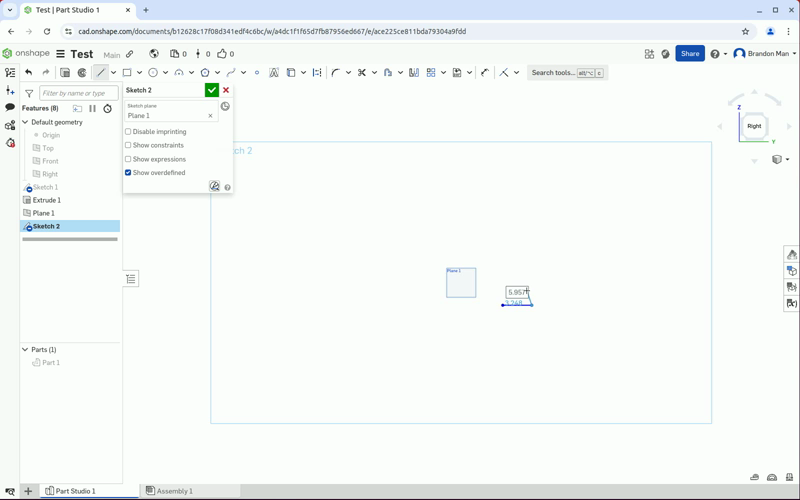
click(526, 290)
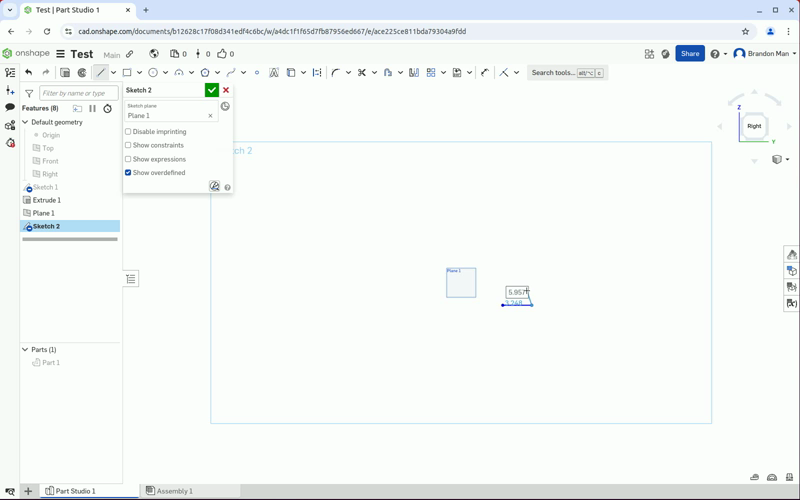
key_up(shift)
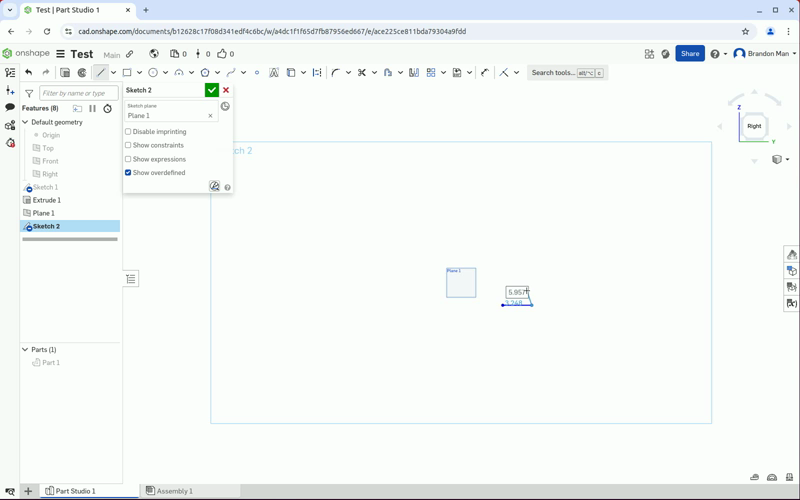
key_down(shift)
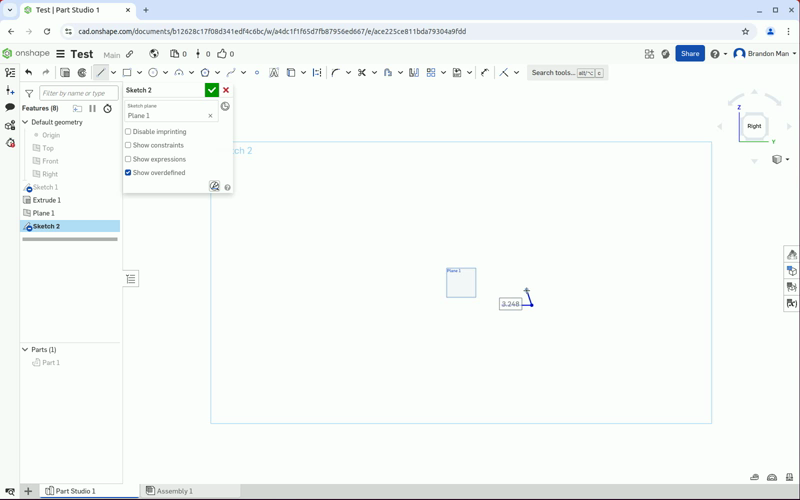
mouse_move(556, 290)
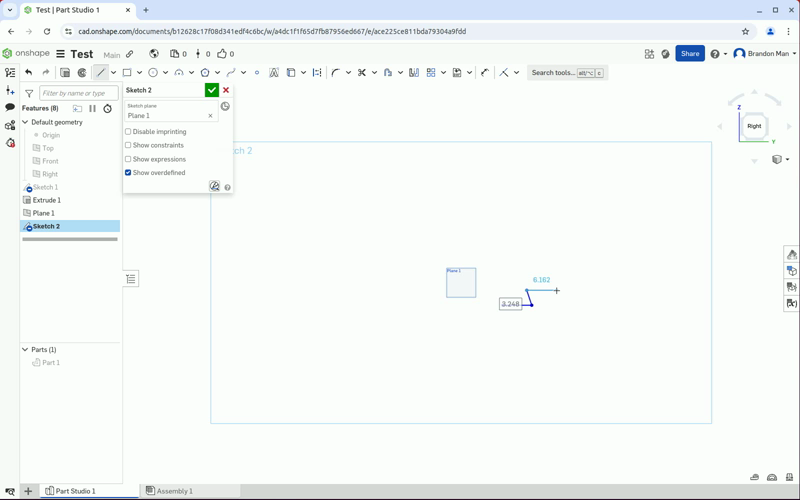
mouse_move(517, 290)
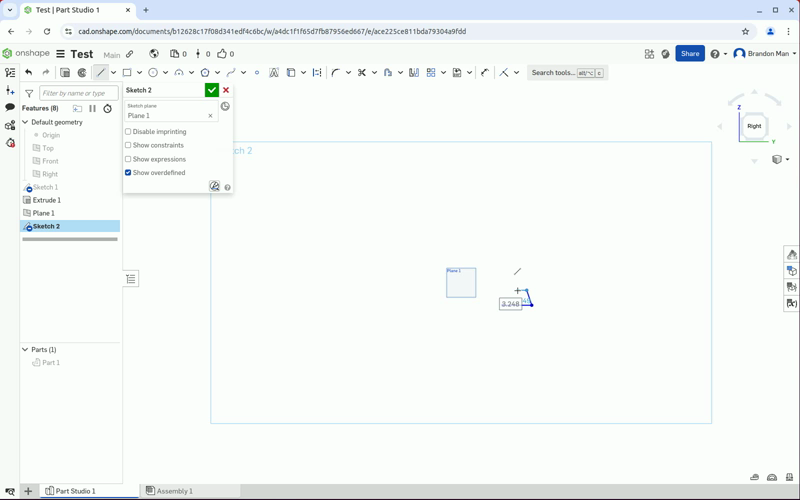
click(517, 290)
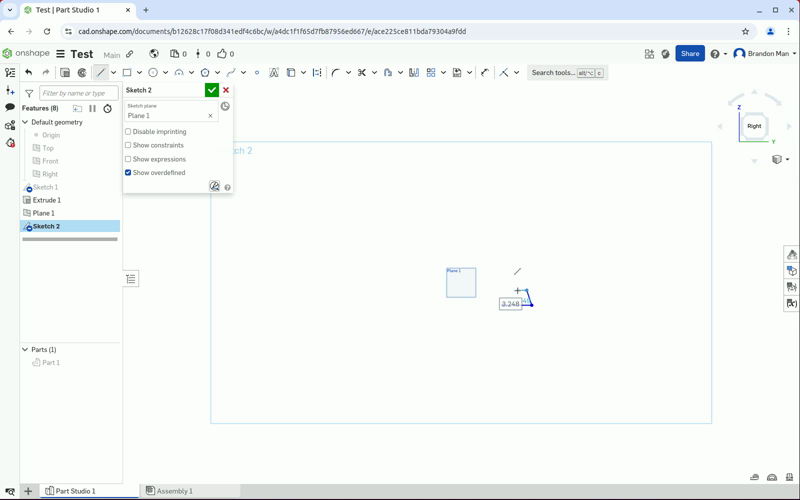
key_up(shift)
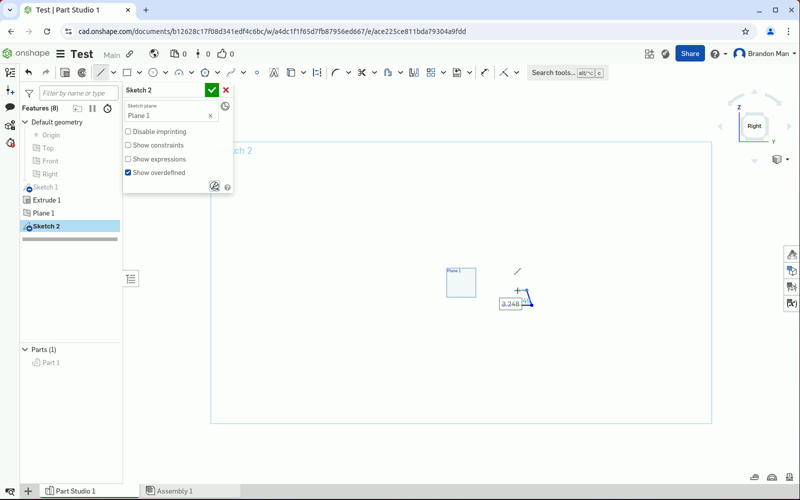
key_down(shift)
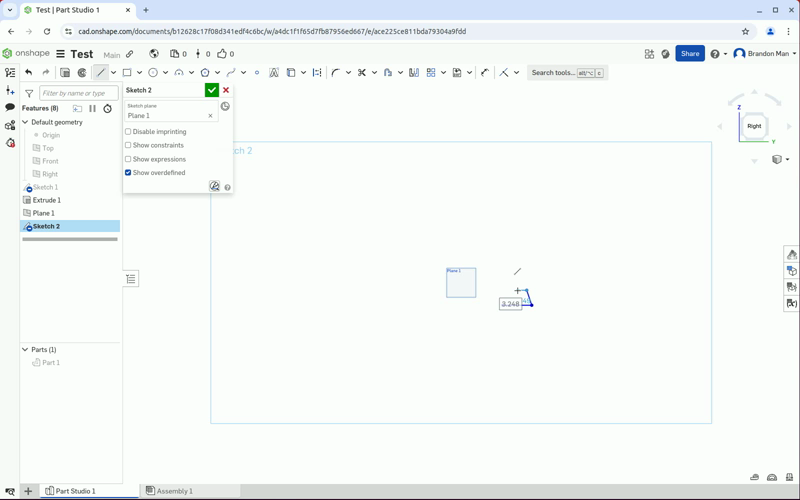
mouse_move(547, 290)
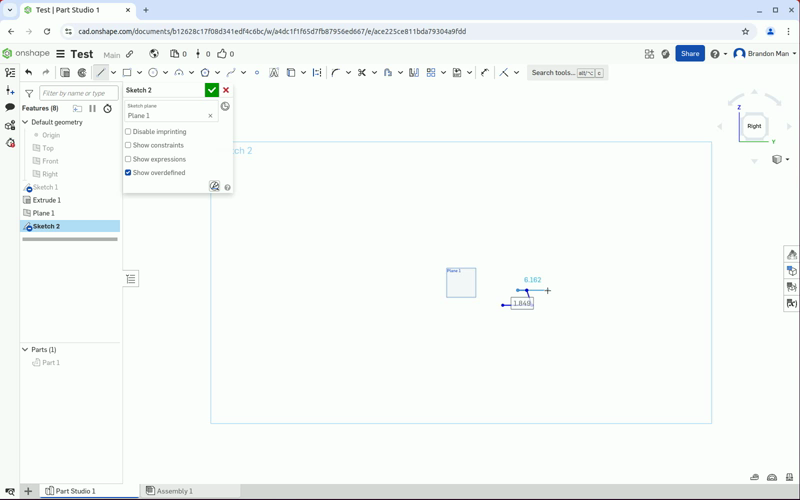
mouse_move(508, 290)
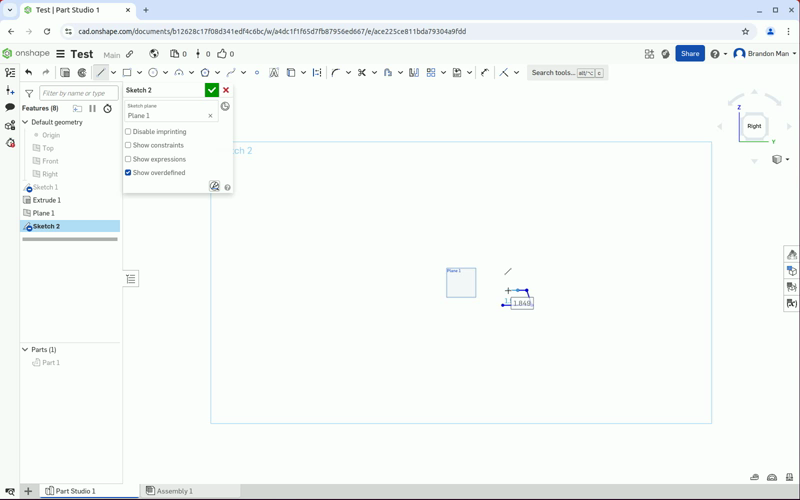
click(508, 290)
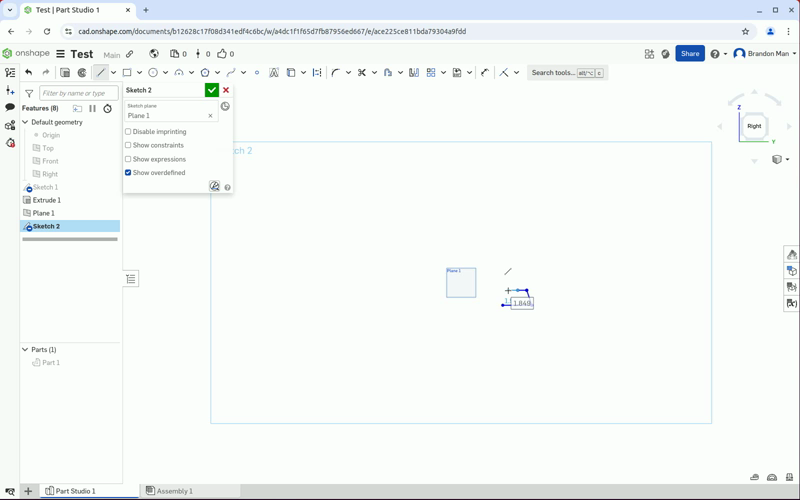
key_up(shift)
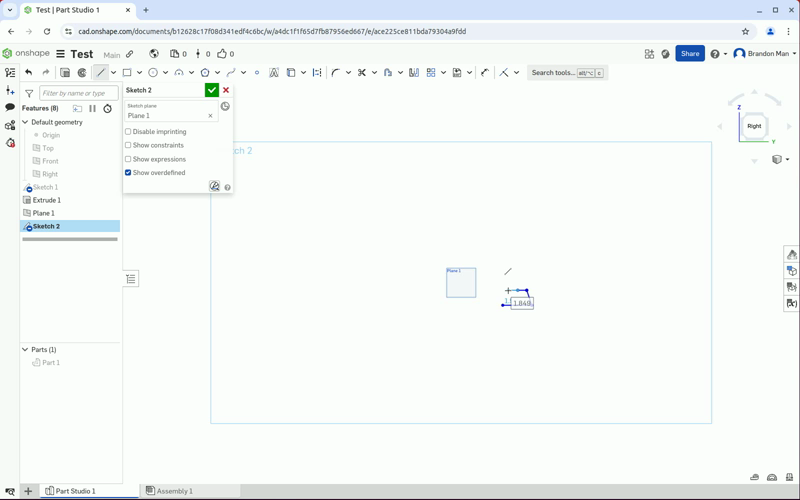
mouse_move(538, 290)
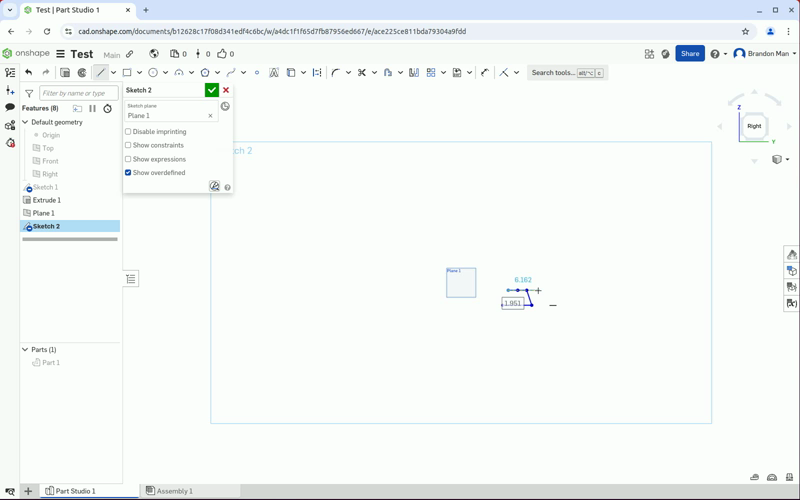
key_down(shift)
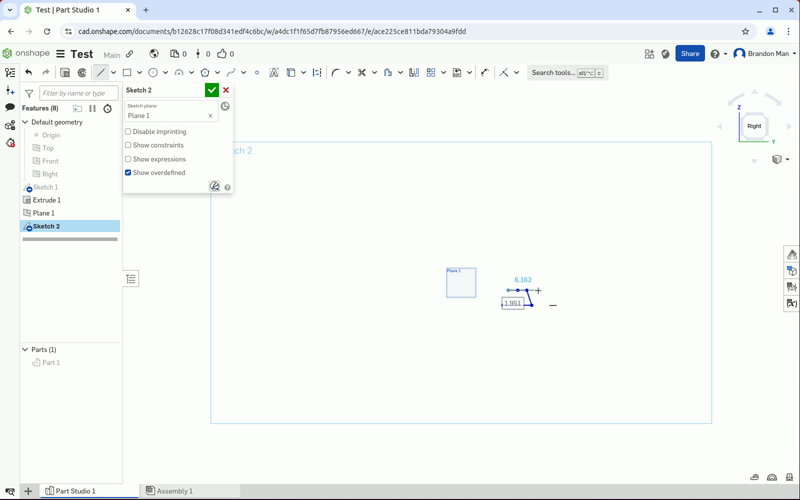
mouse_move(502, 305)
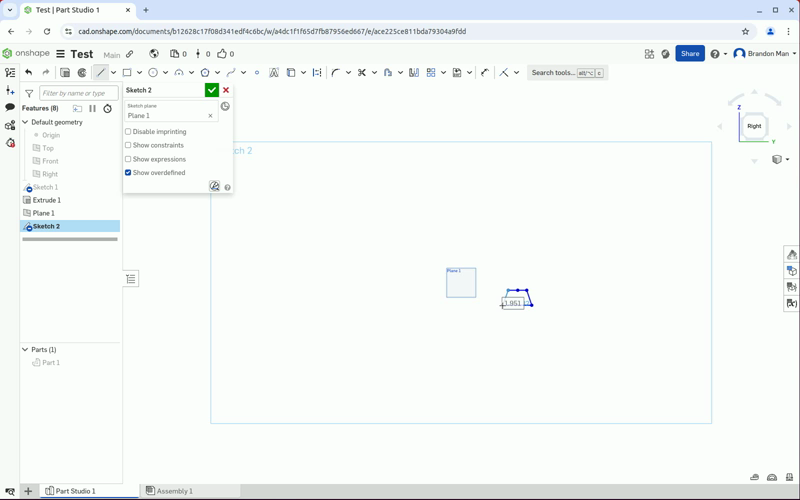
key_up(shift)
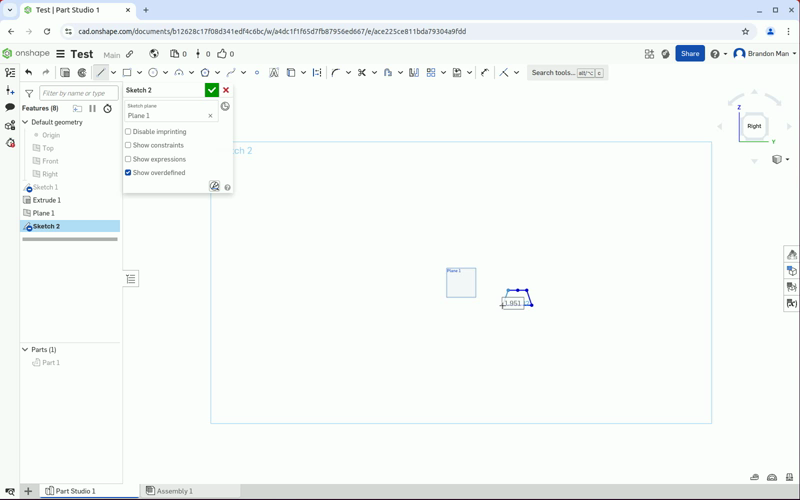
click(502, 305)
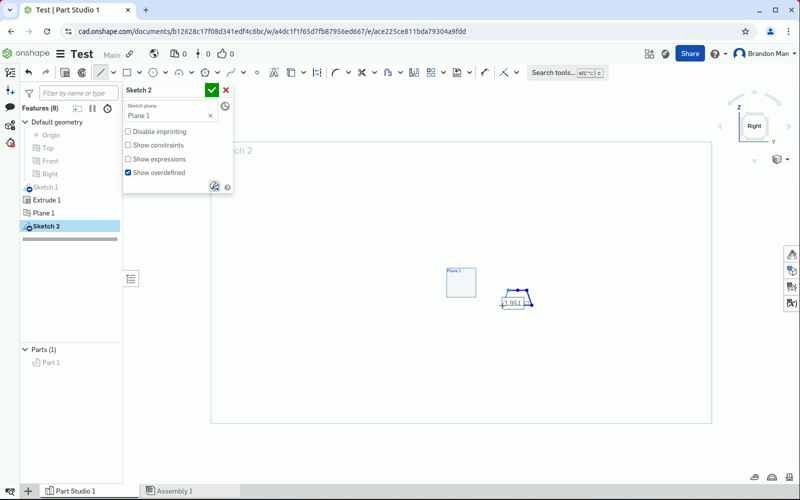
key(esc)
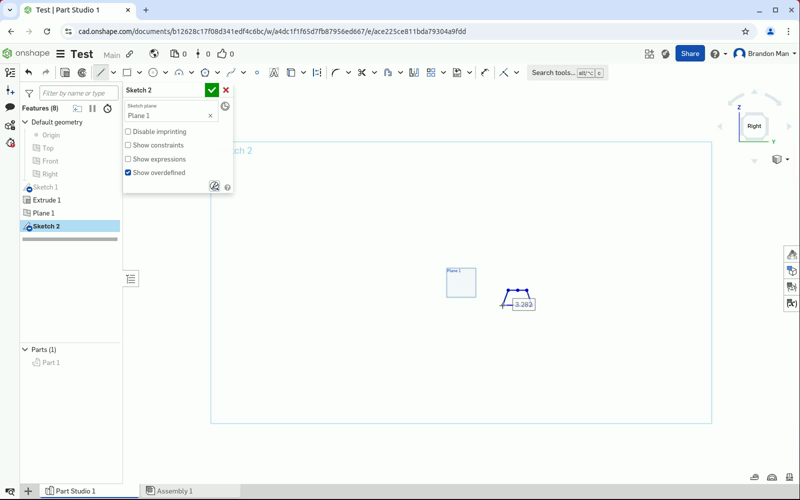
mouse_move(522, 292)
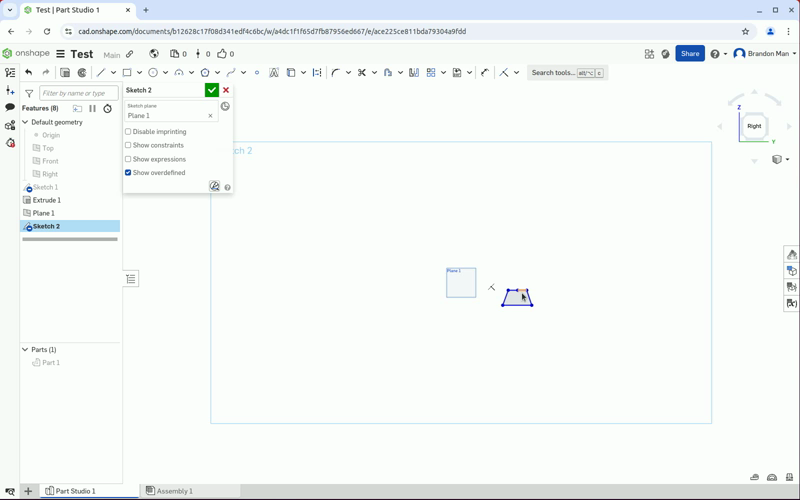
scroll(6)
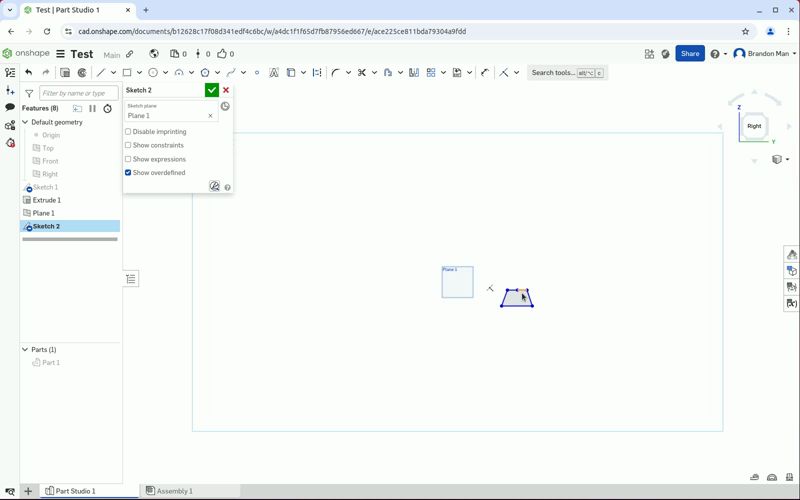
scroll(6)
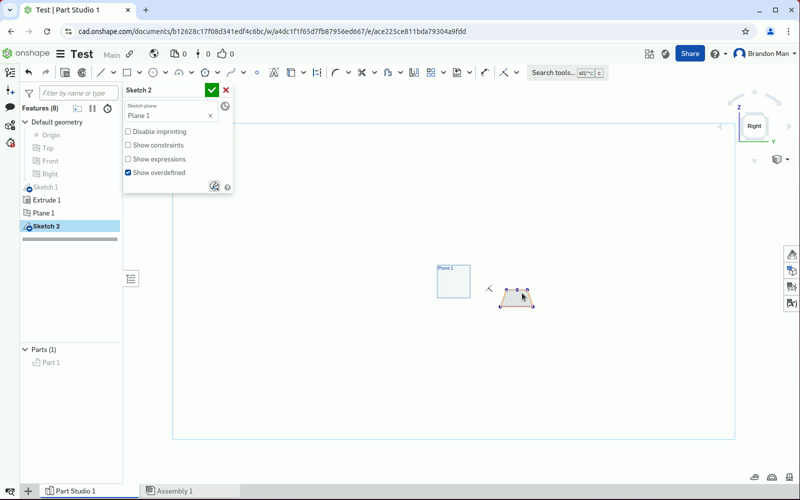
scroll(6)
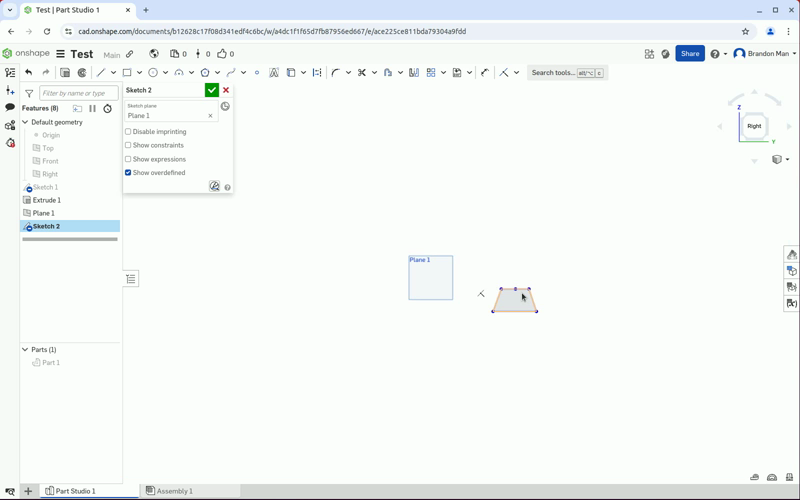
scroll(6)
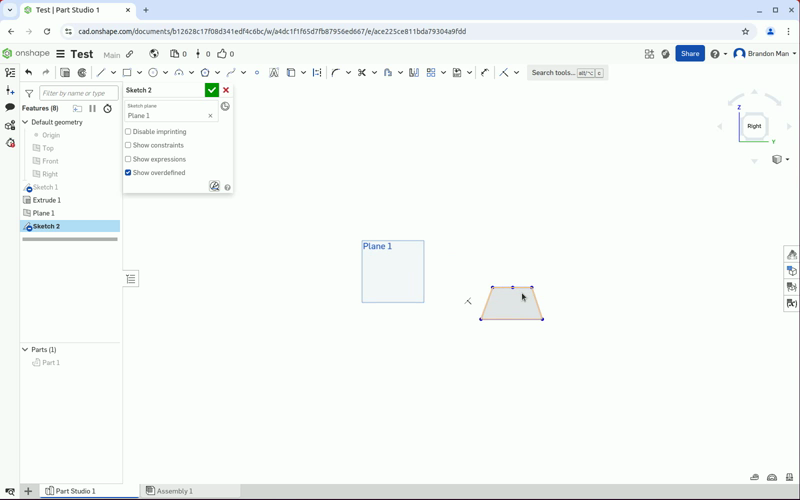
scroll(6)
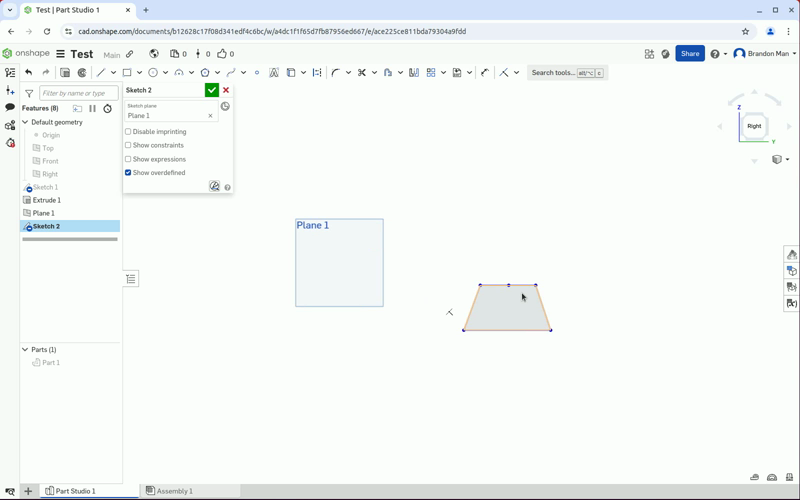
scroll(6)
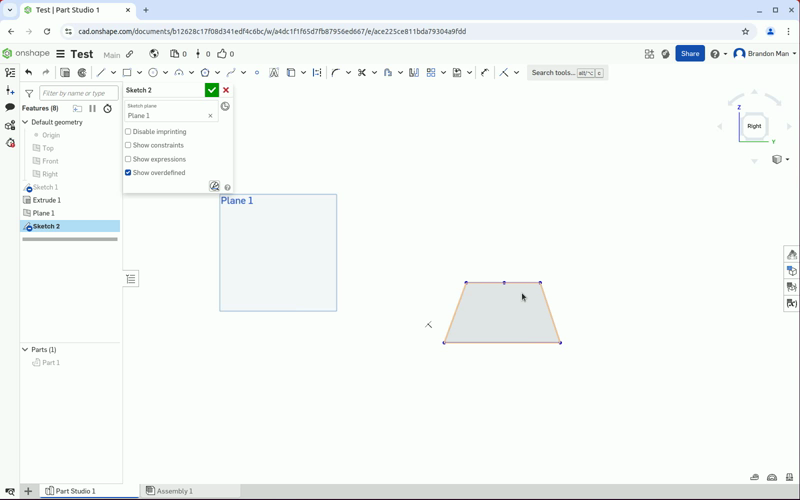
scroll(6)
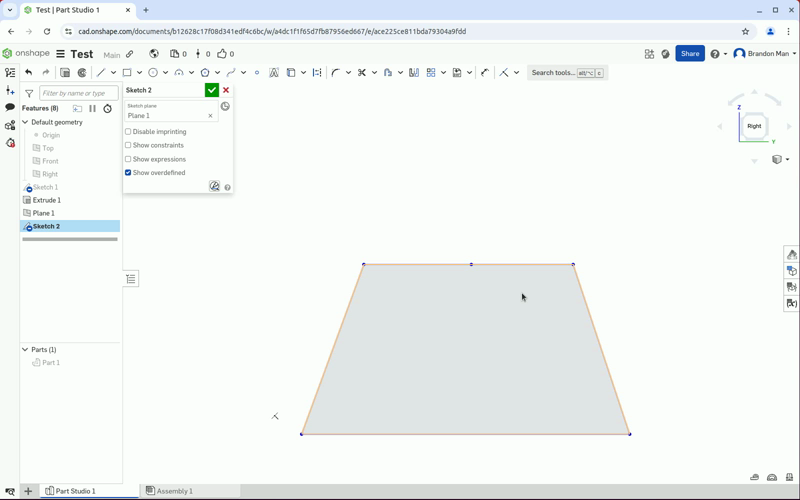
click(522, 292)
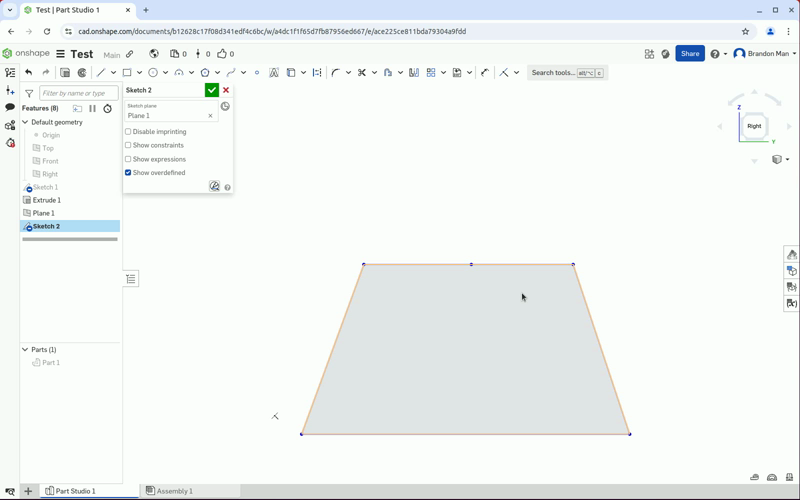
scroll(-6)
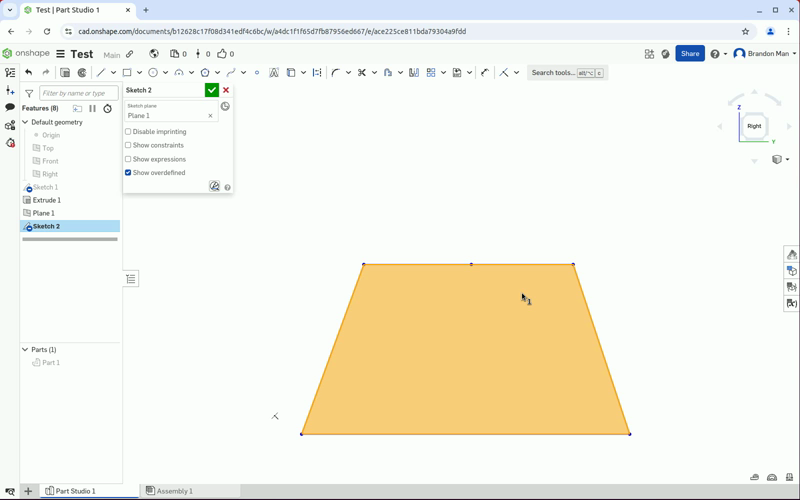
scroll(-6)
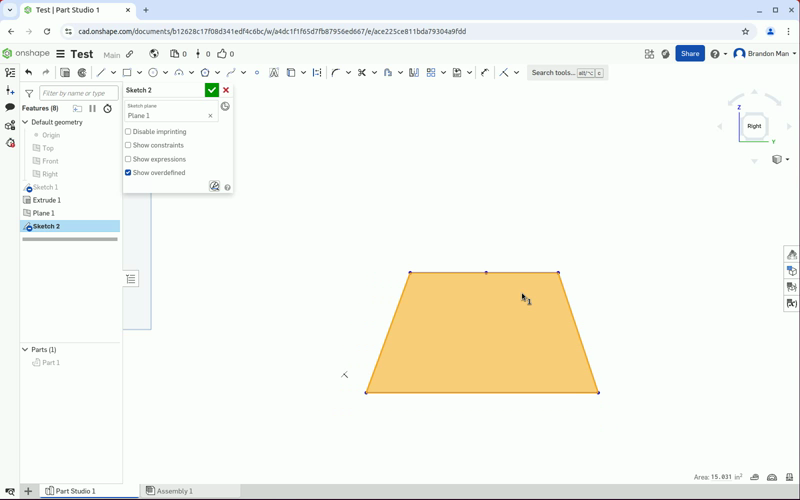
scroll(-6)
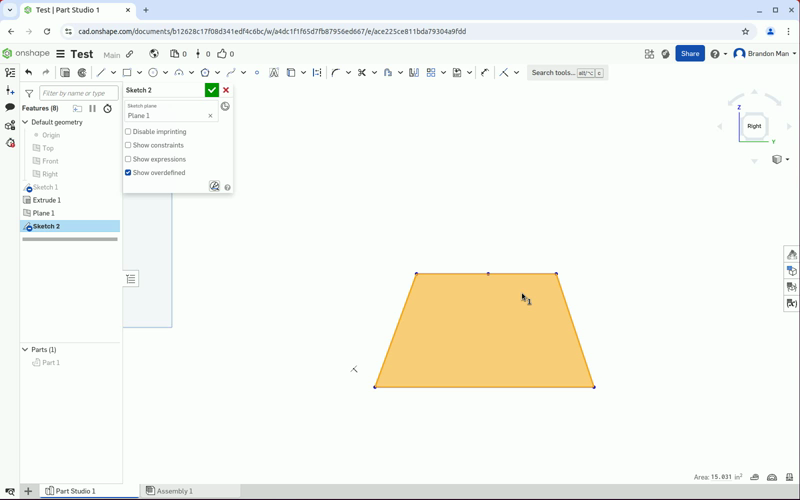
scroll(-6)
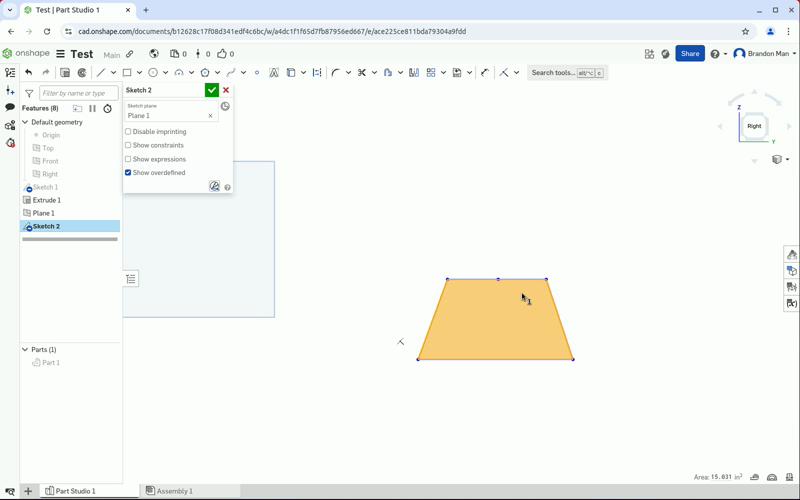
scroll(-6)
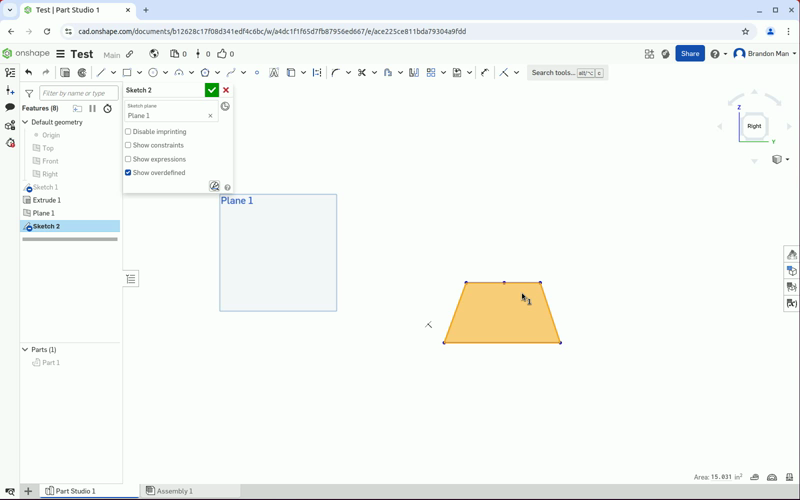
scroll(-6)
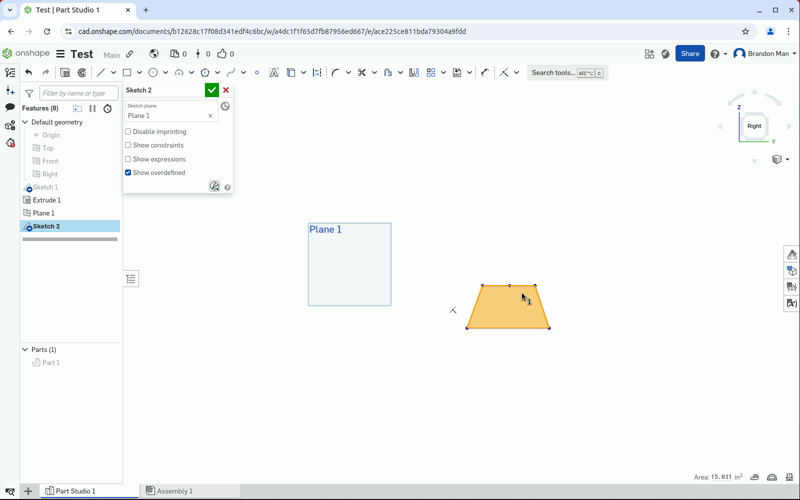
scroll(-6)
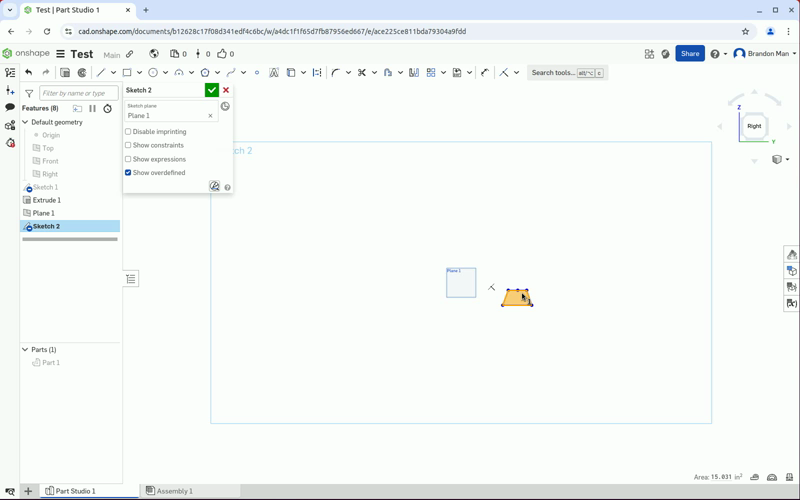
mouse_move(73, 352)
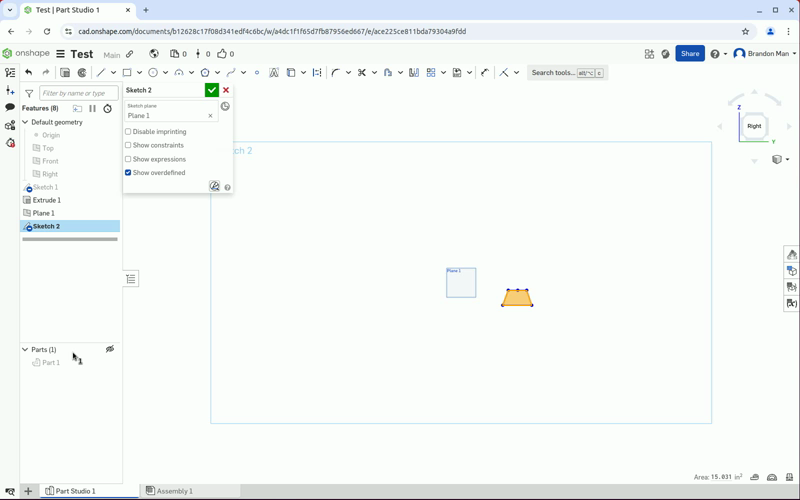
key(shift+y)
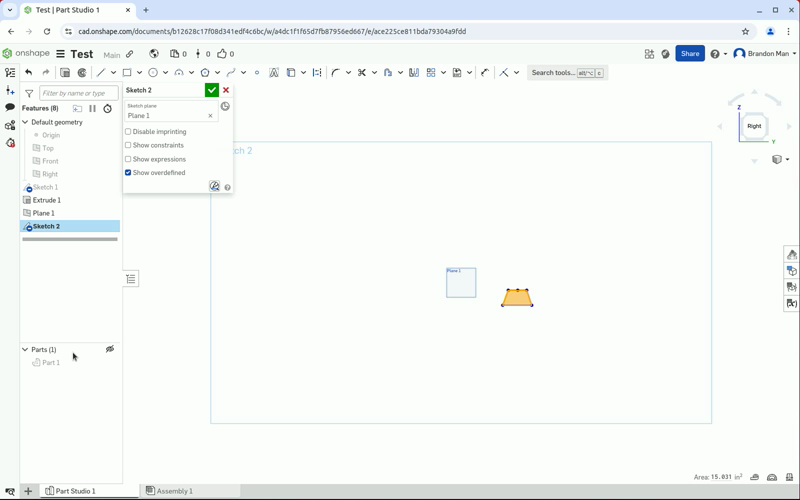
key(shift+e)
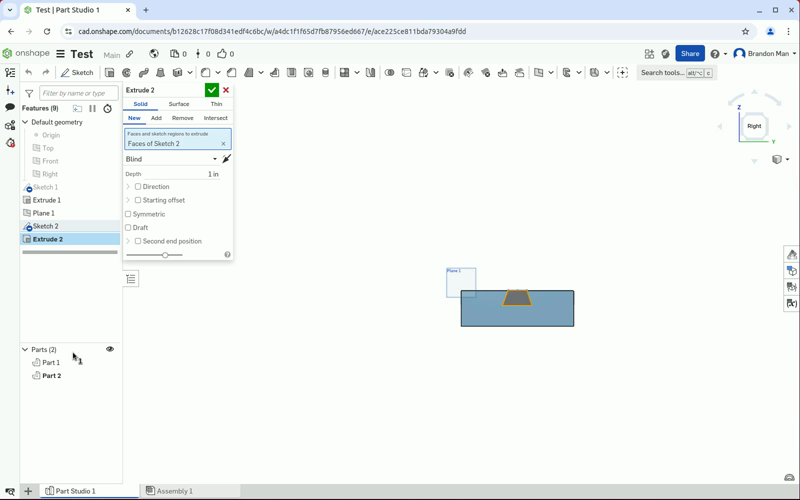
mouse_move(143, 106)
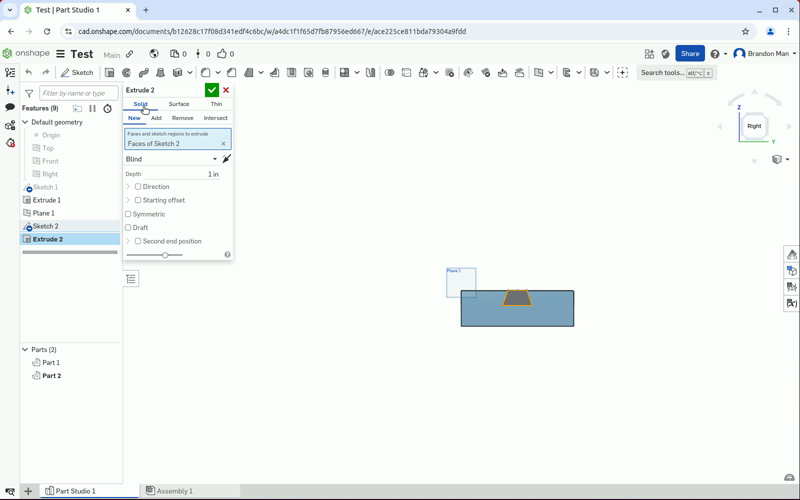
click(143, 106)
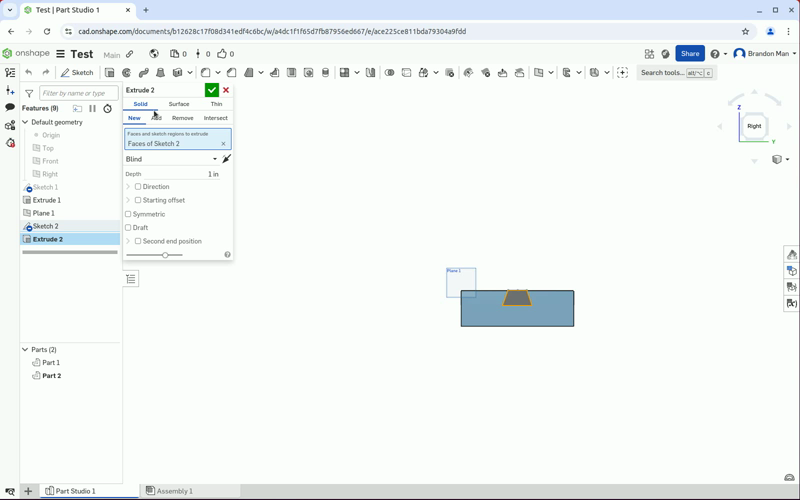
mouse_move(186, 120)
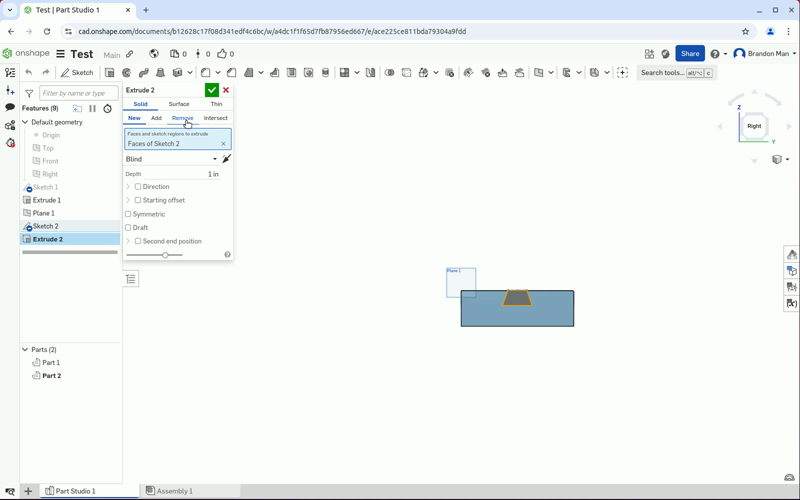
click(186, 120)
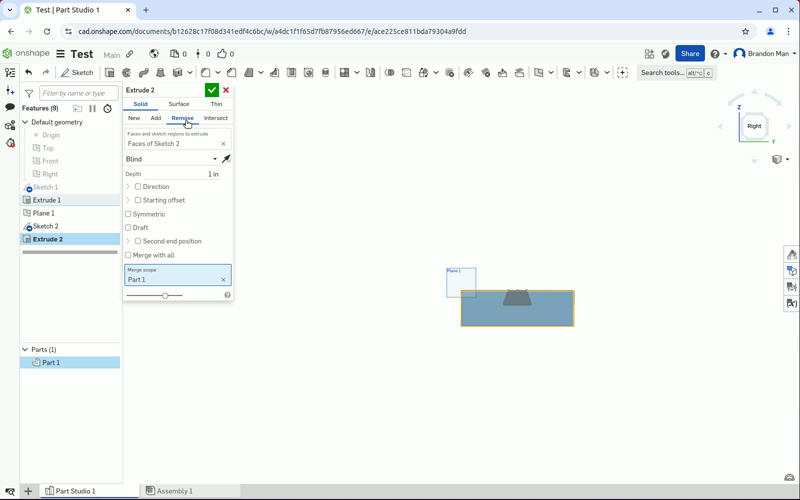
key(tab, 4)
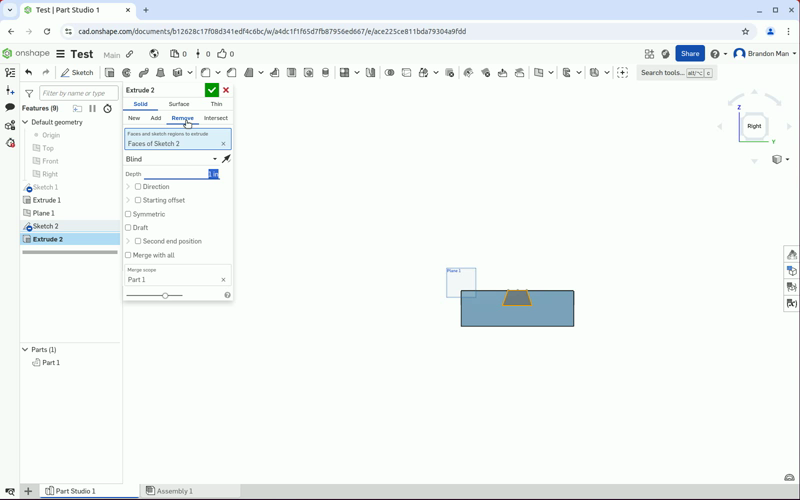
text(23.108)
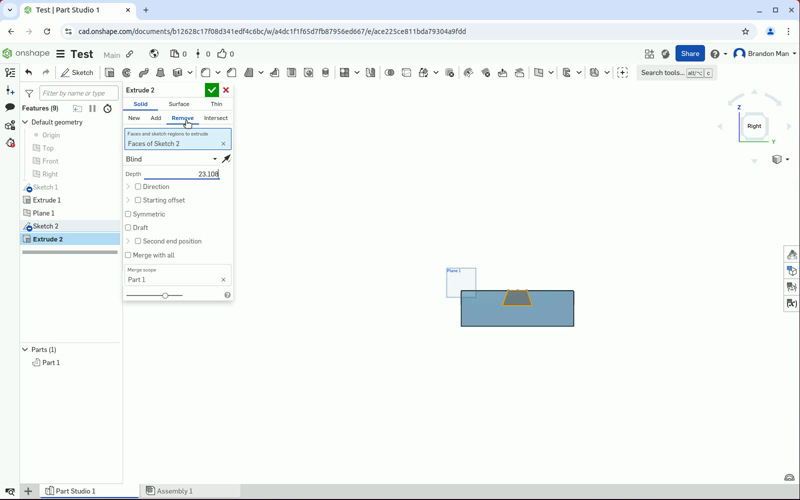
key(tab, 6)
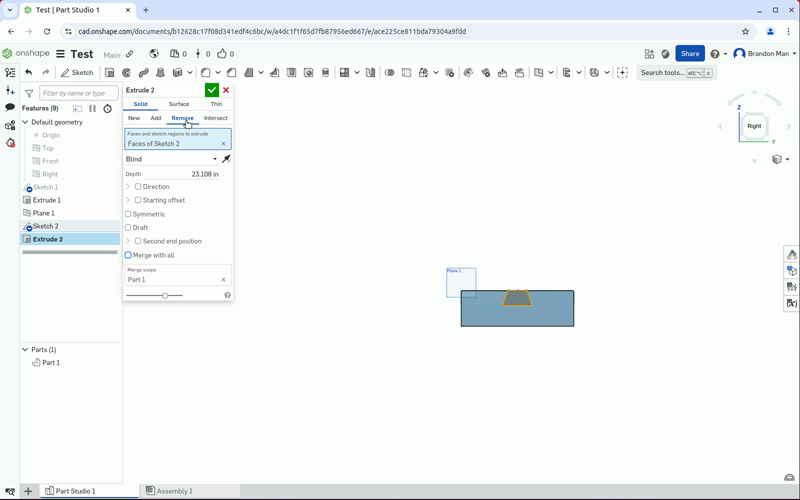
key(space)
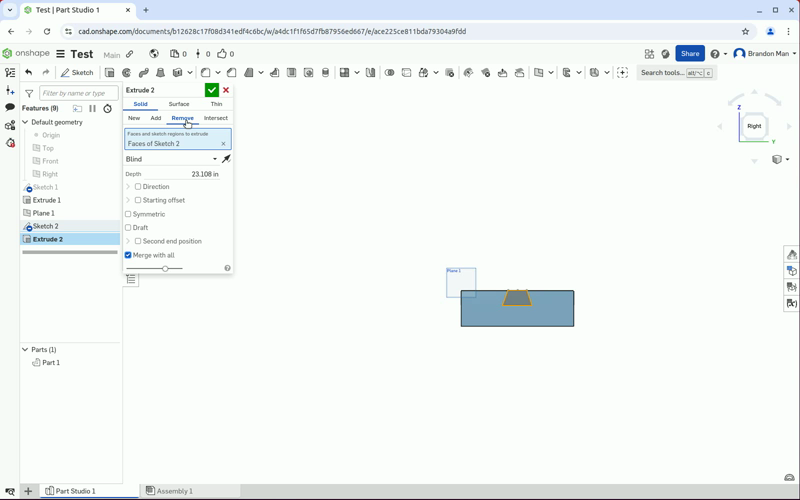
key(enter)
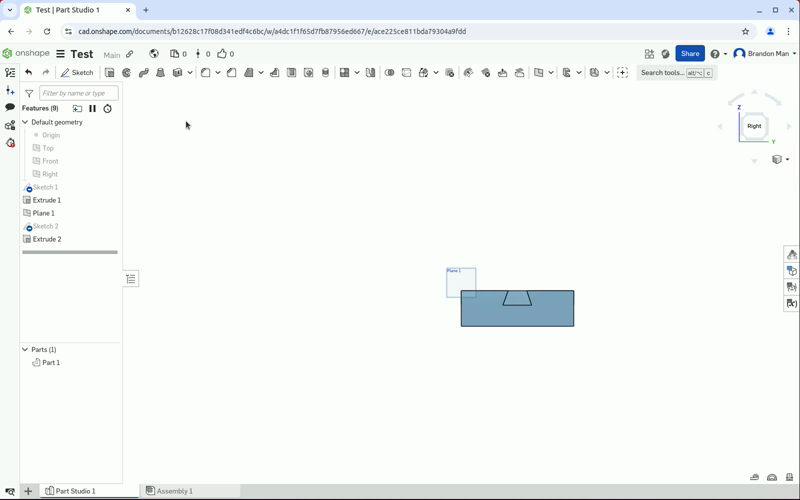
key(shift+h)
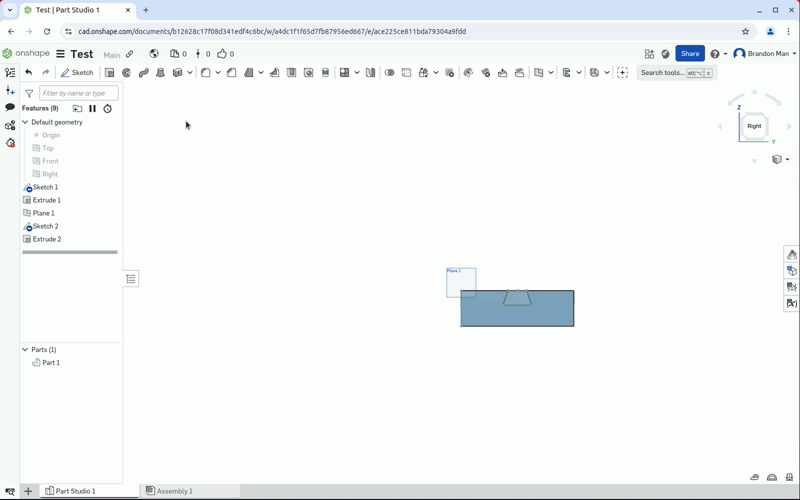
key(shift+h)
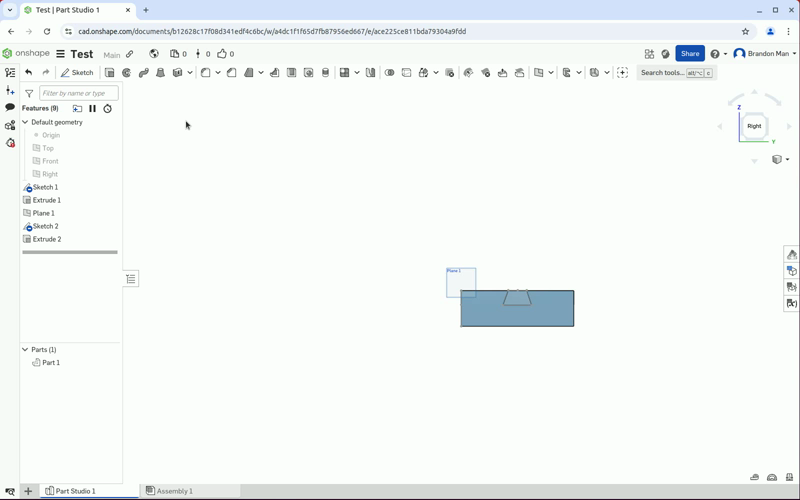
key(shift+7)
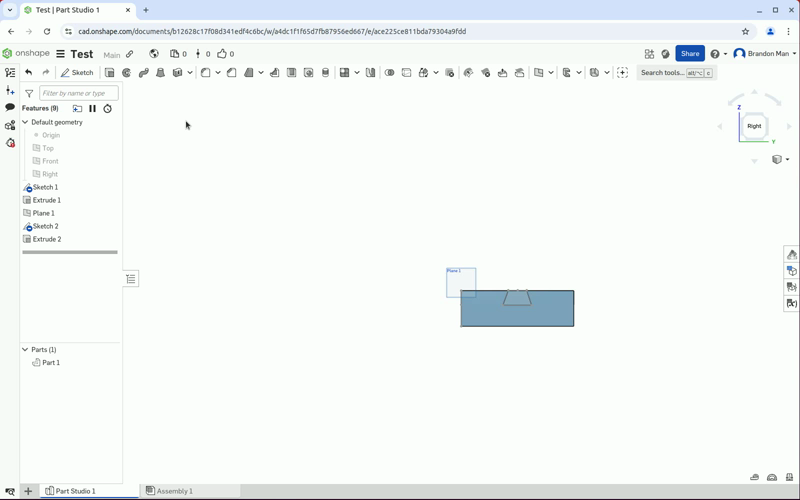
key(right, 2)
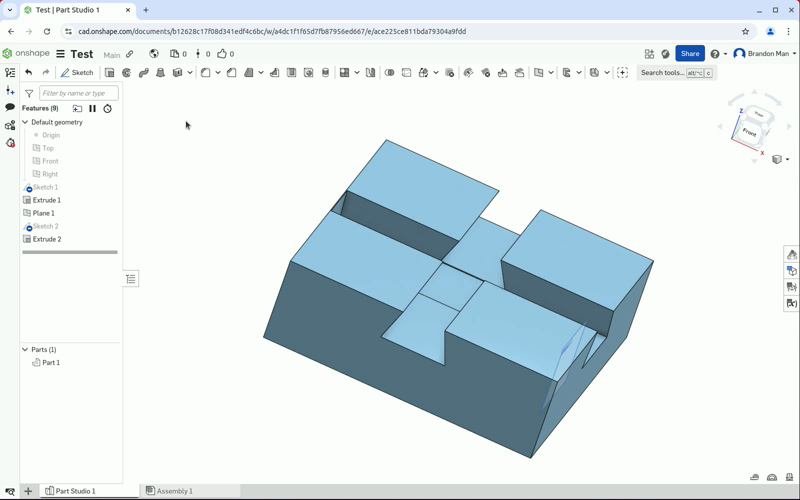
key(down, 2)
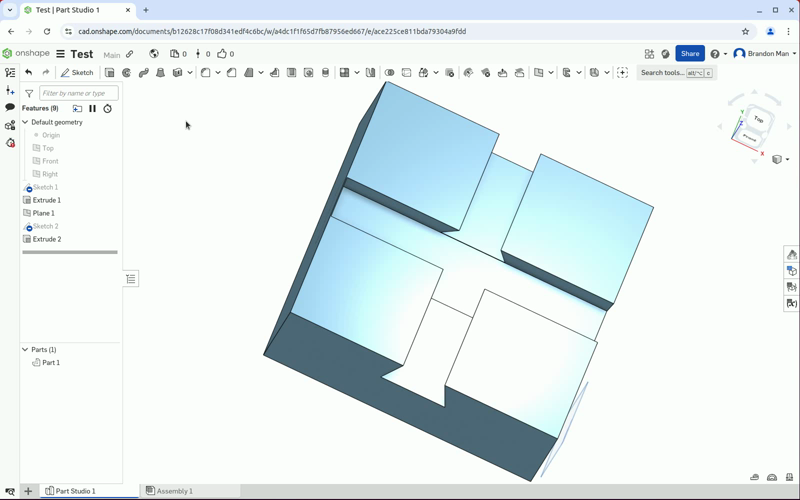
key(up, 2)
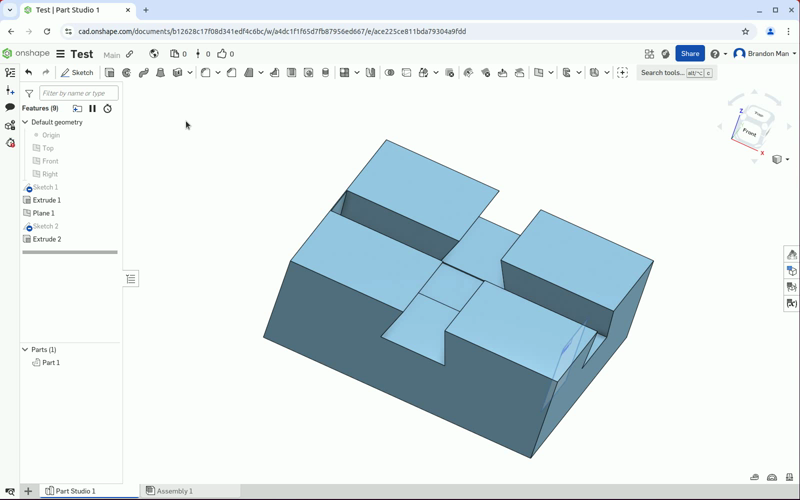
key(left, 2)
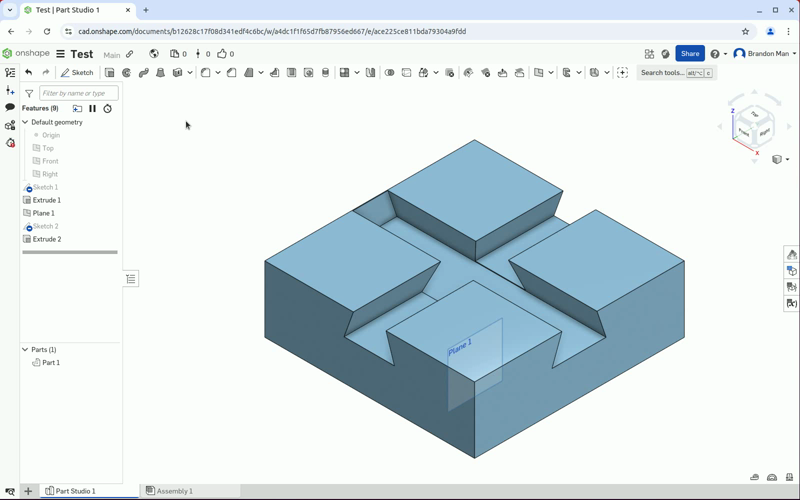
mouse_move(73, 189)
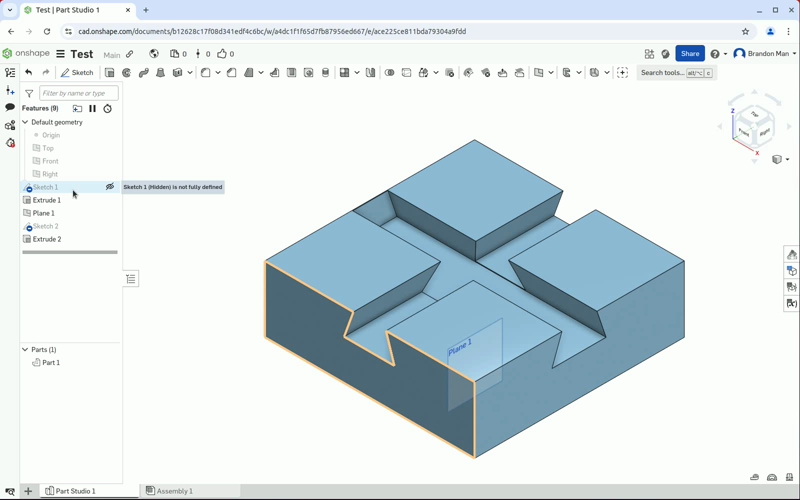
click(73, 189)